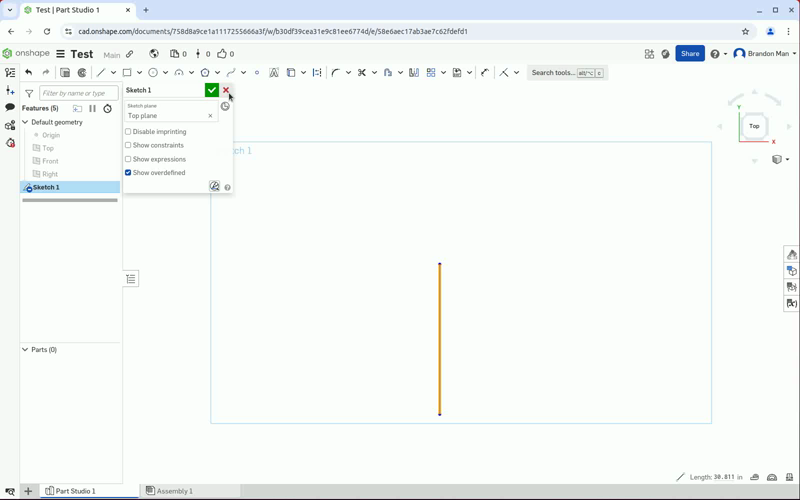
key(shift+h)
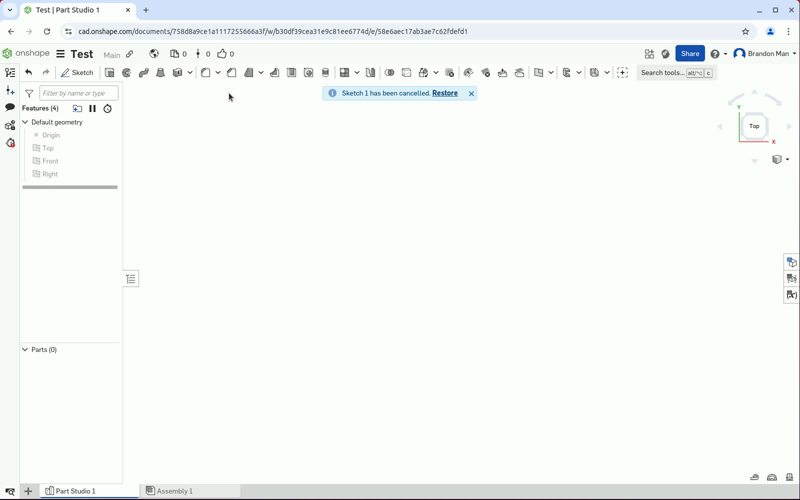
mouse_move(73, 352)
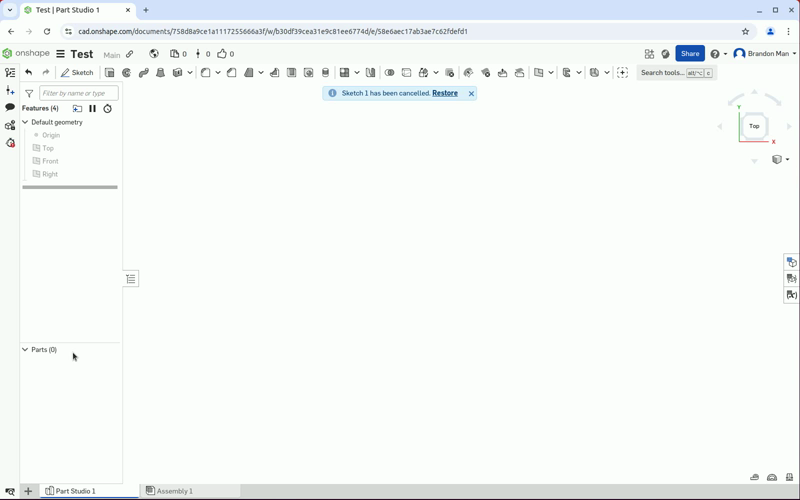
key(y)
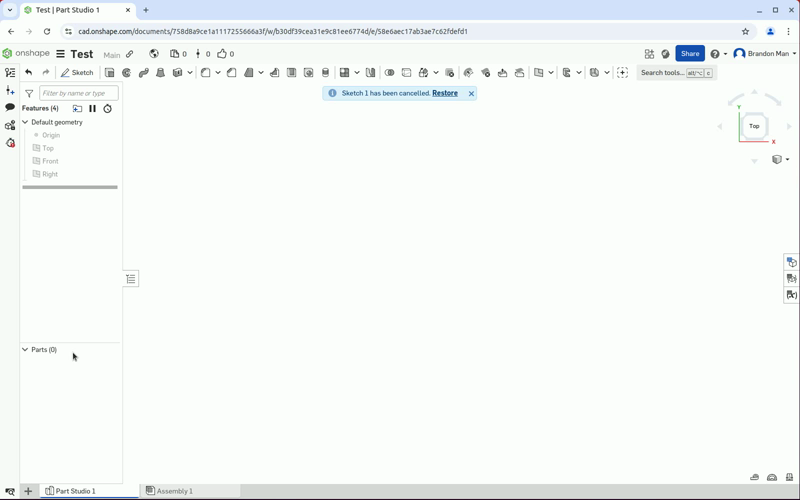
key(shift+p)
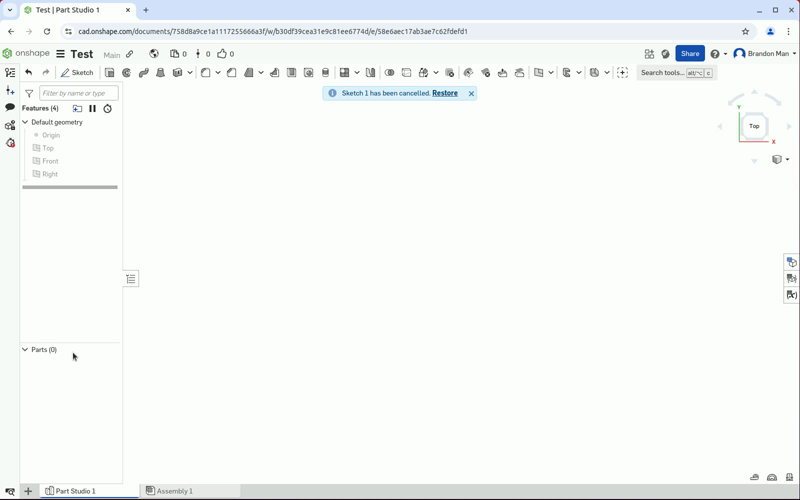
key(space)
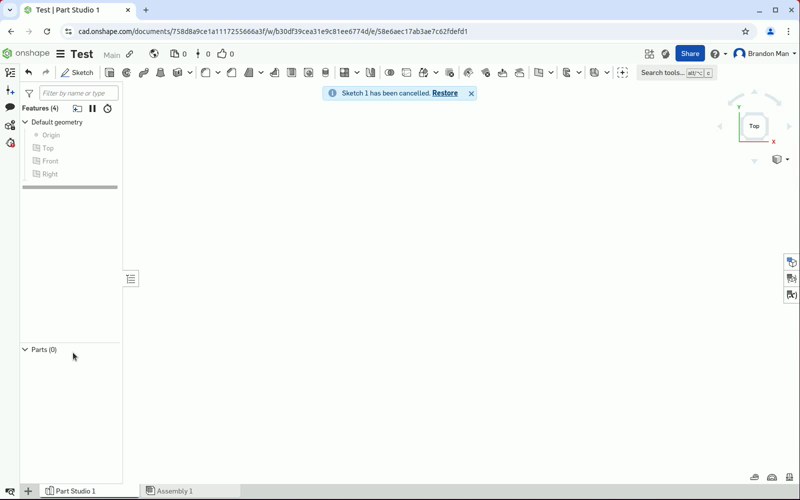
key_down(shift)
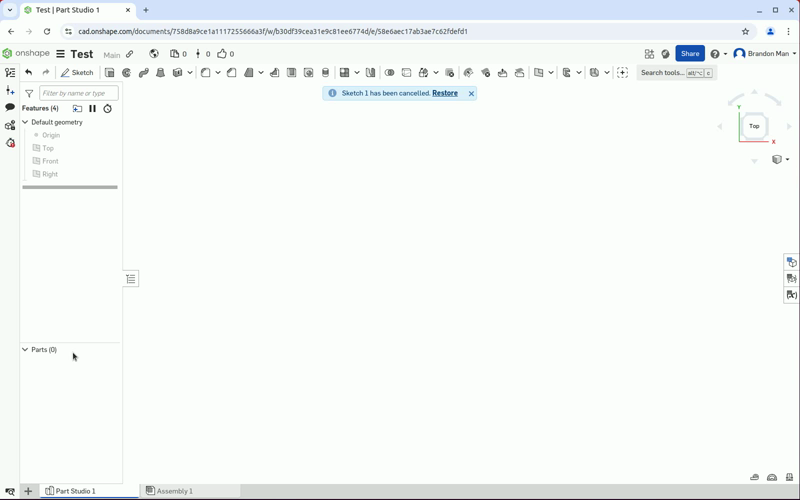
key(up)
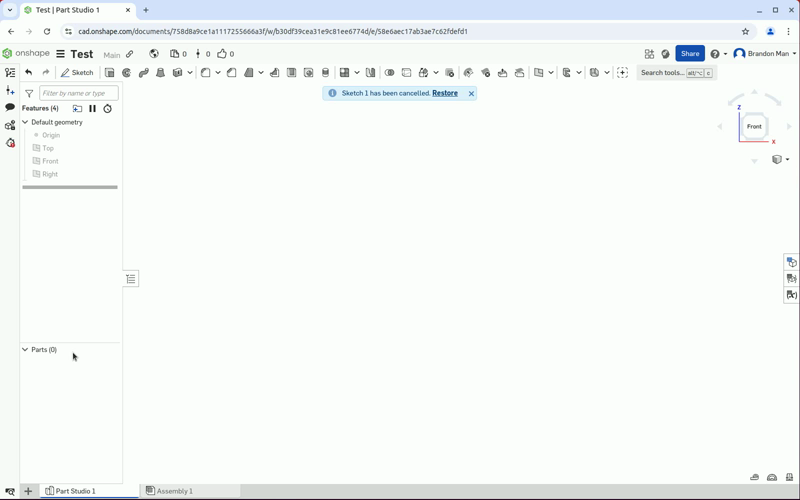
key_up(shift)
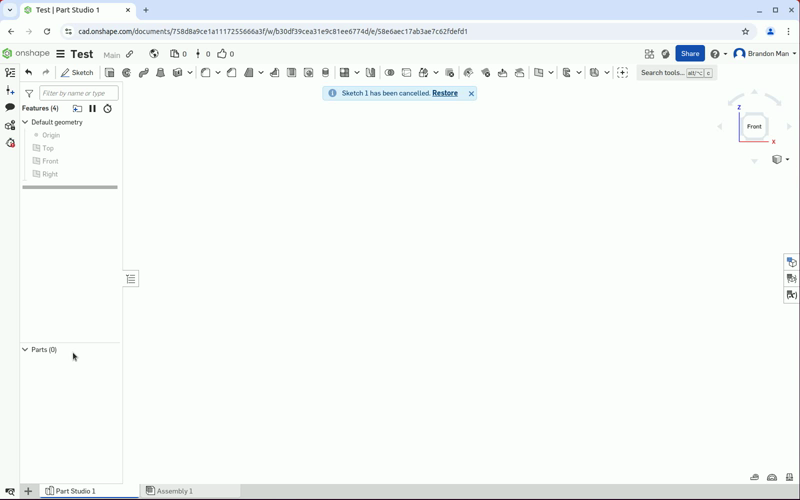
mouse_move(73, 352)
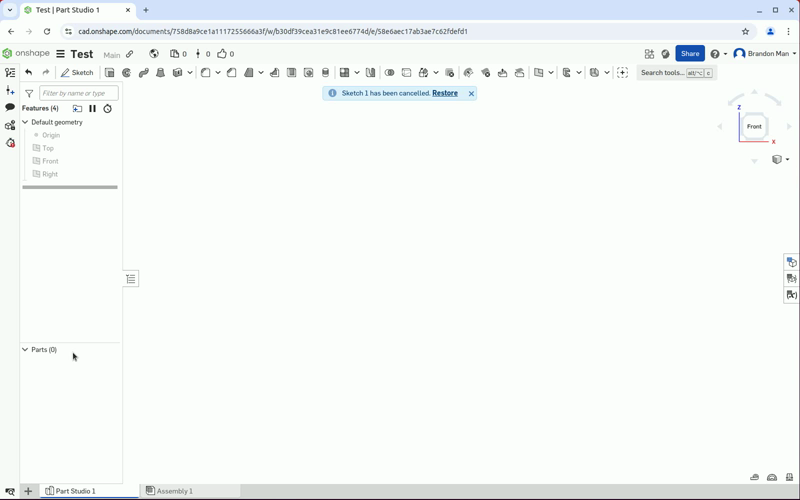
key(shift+y)
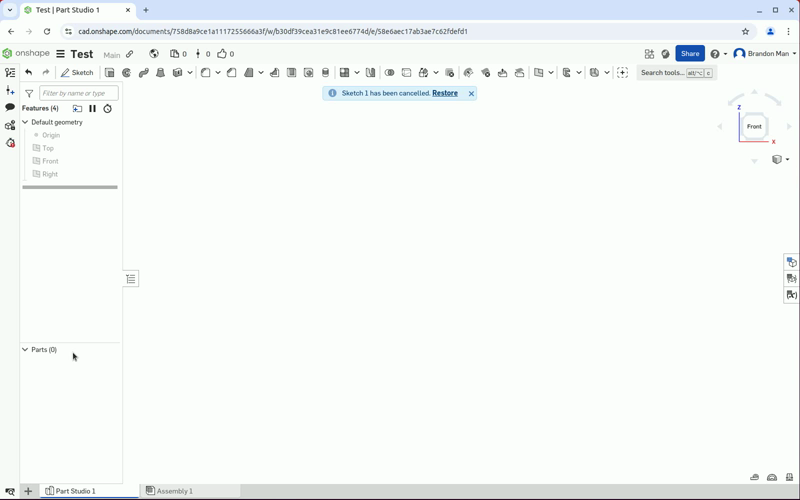
key(shift+s)
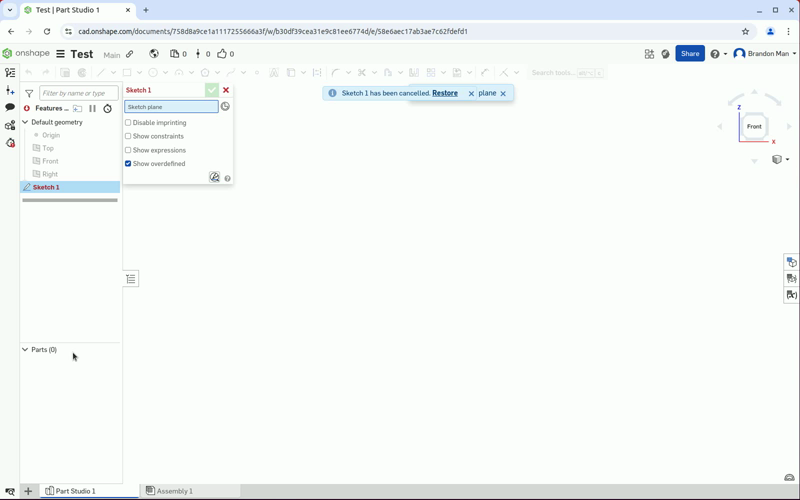
mouse_move(73, 163)
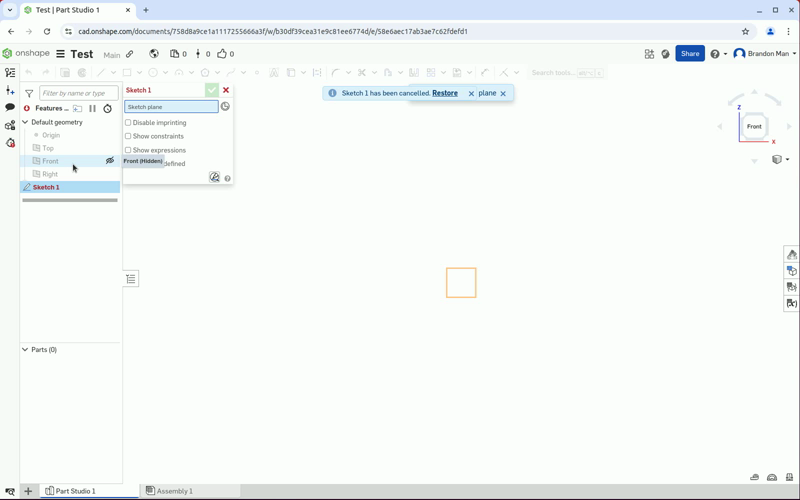
click(73, 163)
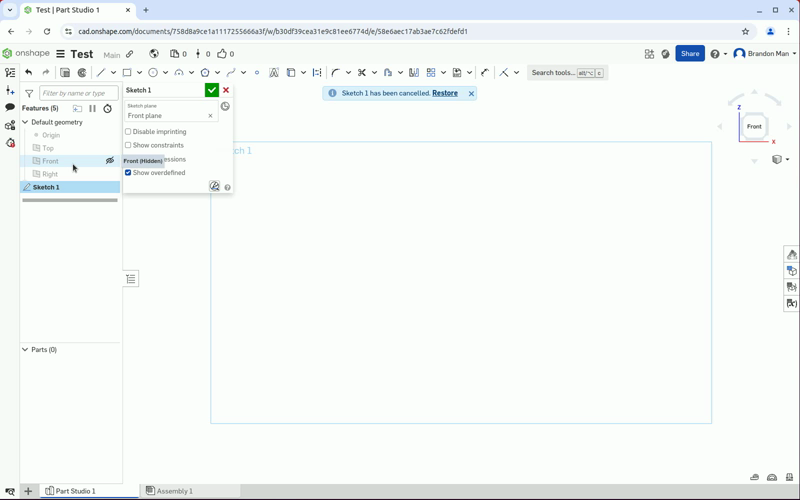
mouse_move(73, 352)
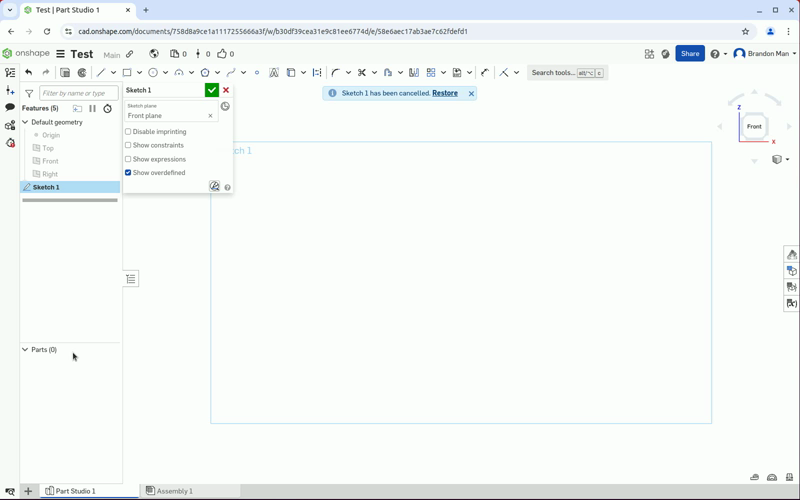
key(y)
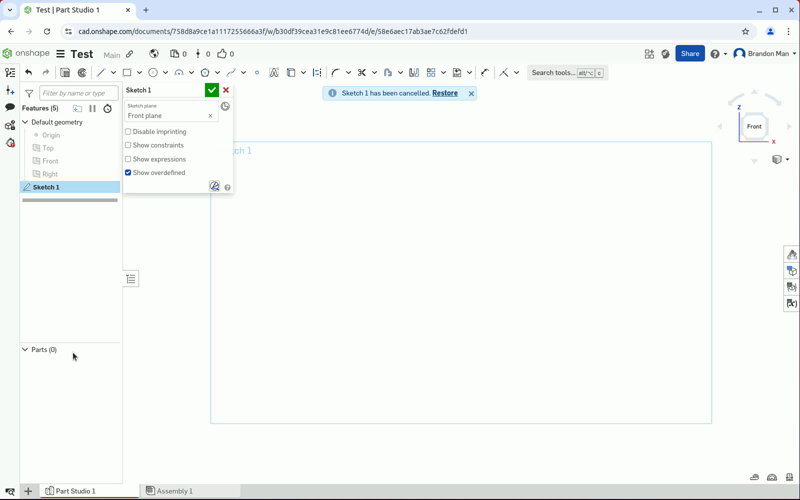
key(c)
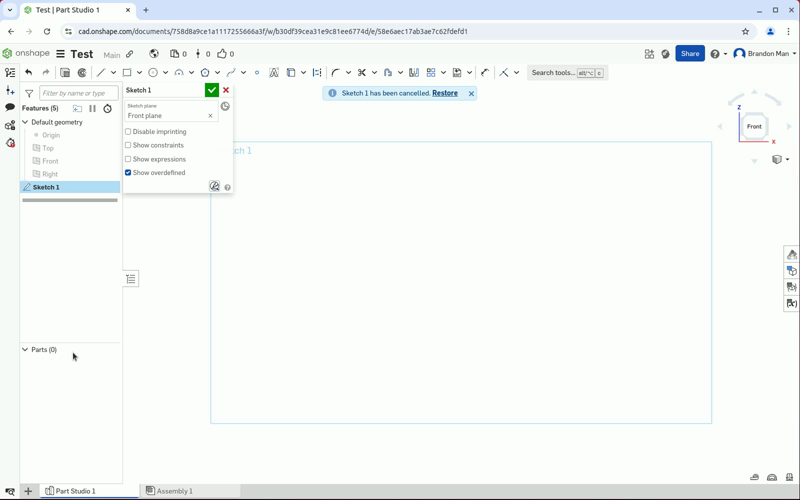
key_down(shift)
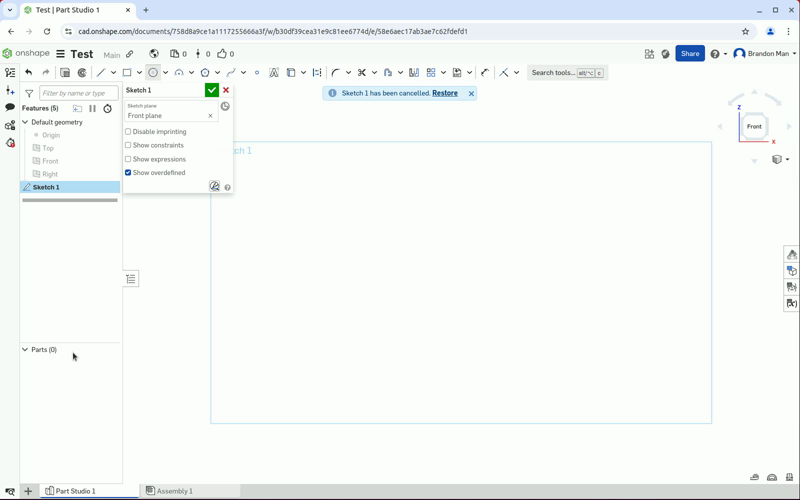
mouse_move(461, 282)
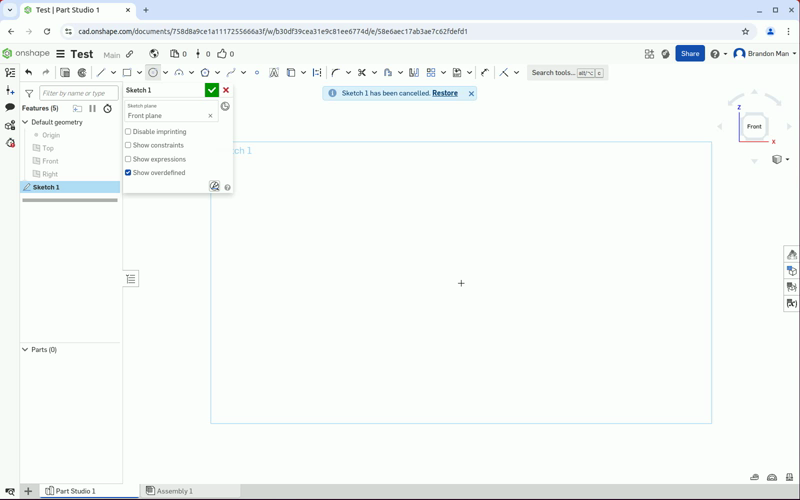
click(461, 282)
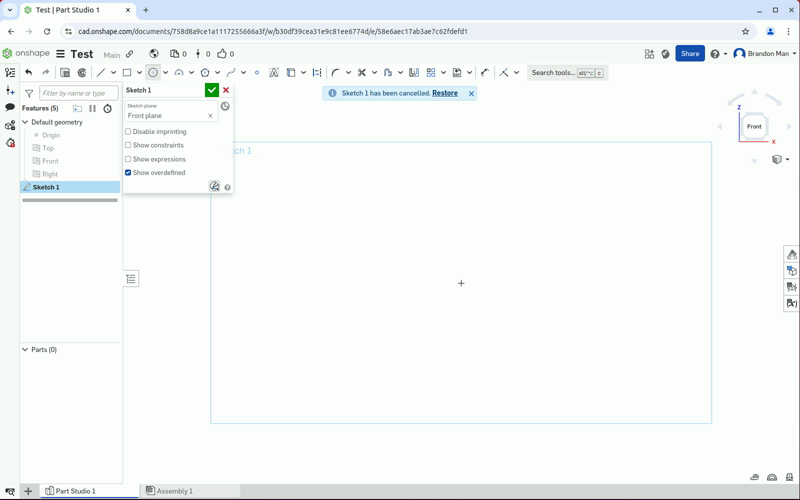
key_up(shift)
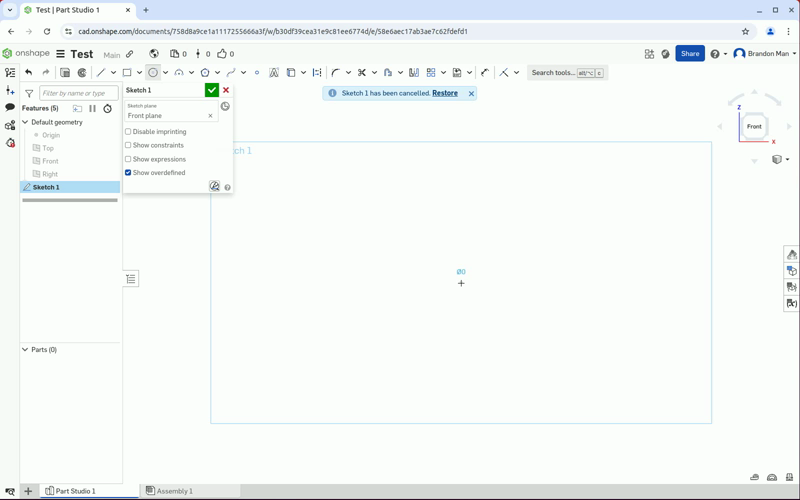
mouse_move(574, 282)
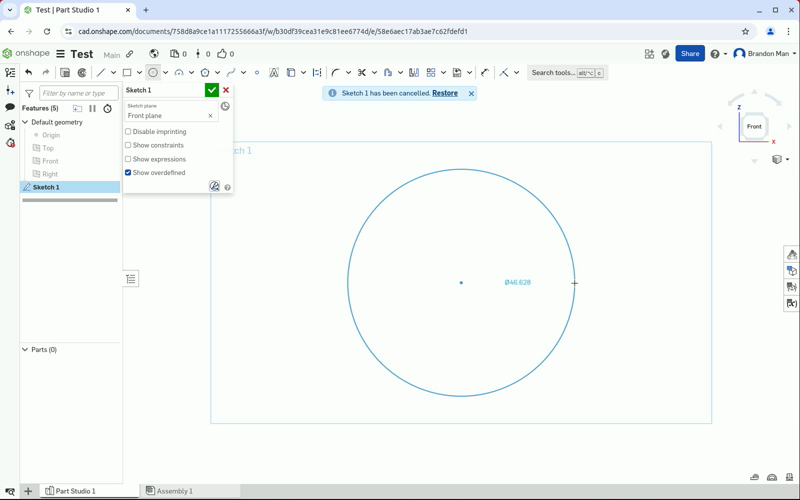
click(574, 282)
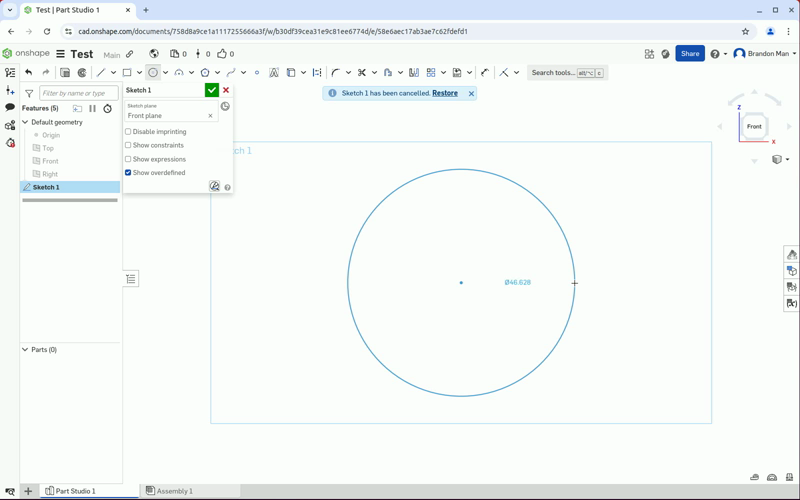
key(esc)
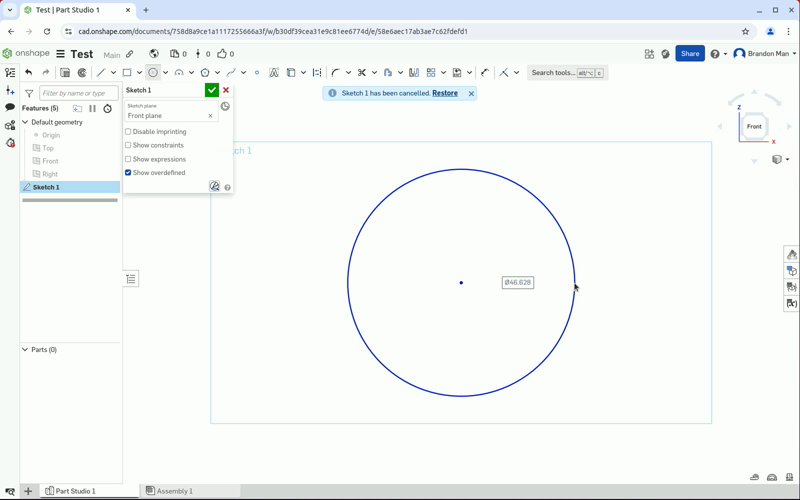
key(c)
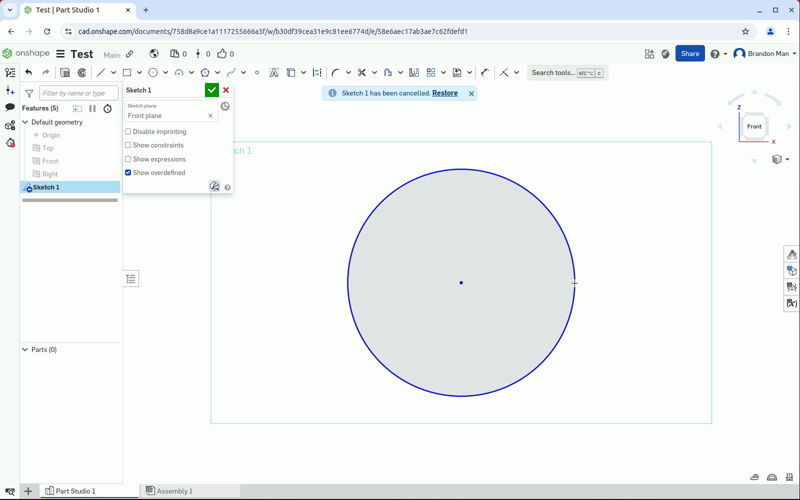
key_down(shift)
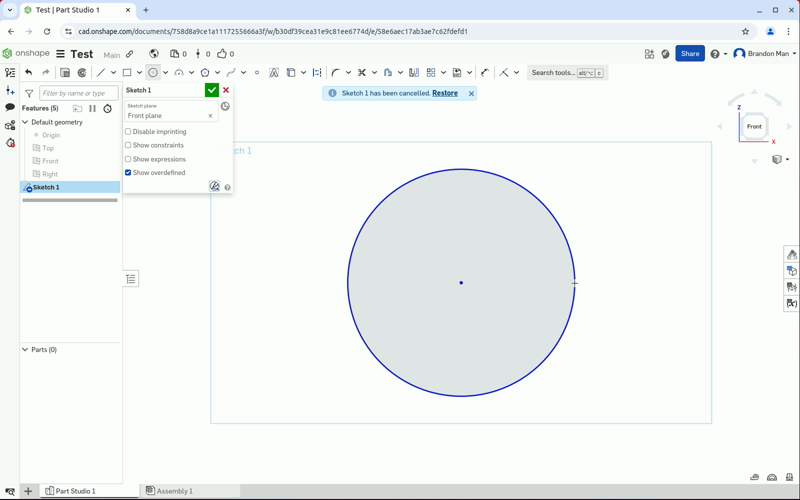
mouse_move(461, 282)
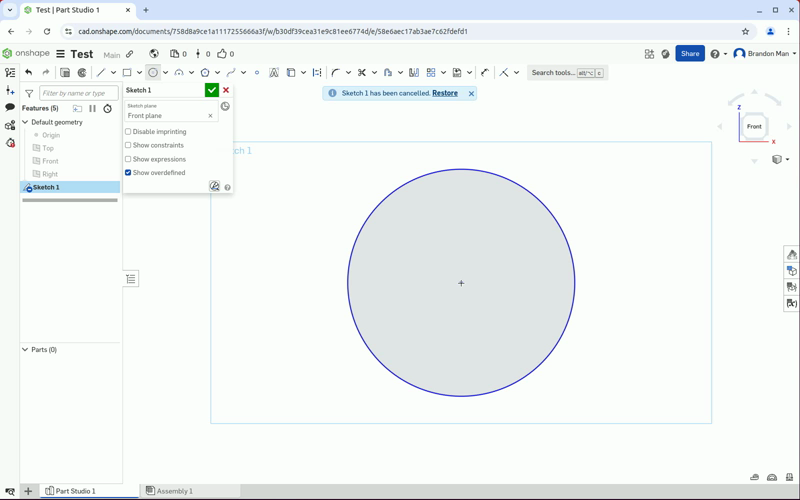
click(461, 282)
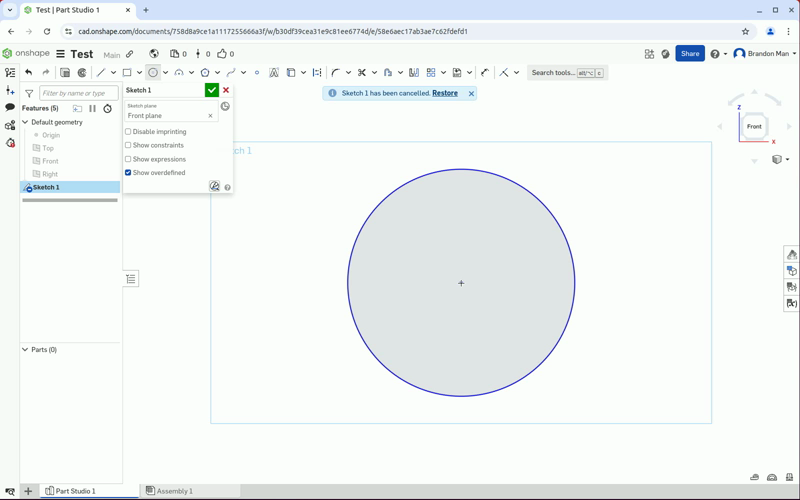
key_up(shift)
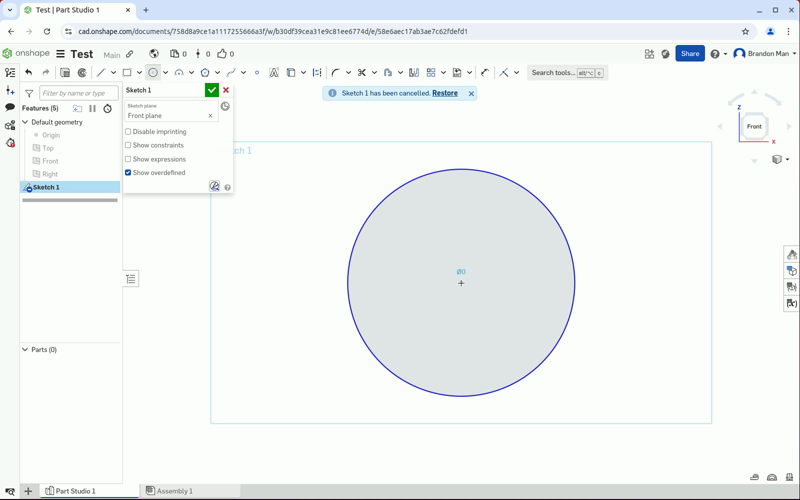
mouse_move(508, 282)
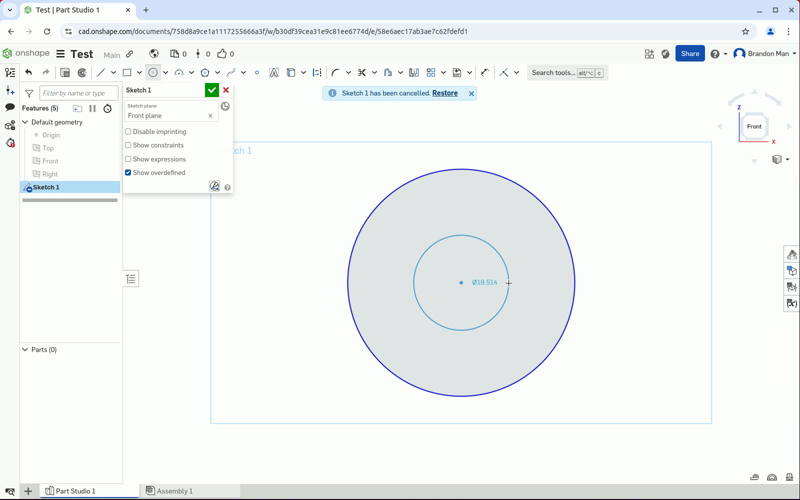
click(508, 282)
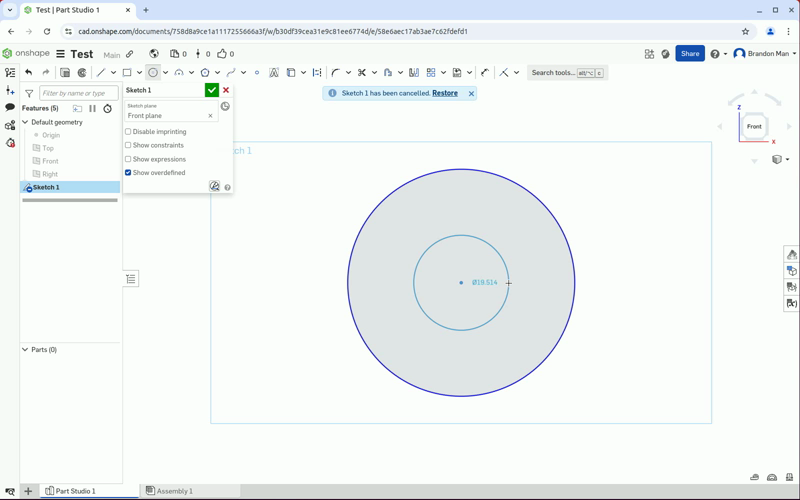
key(esc)
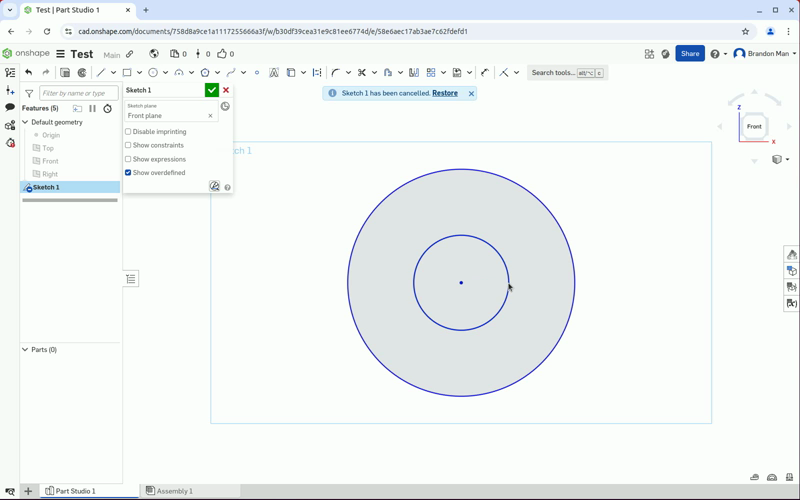
mouse_move(520, 349)
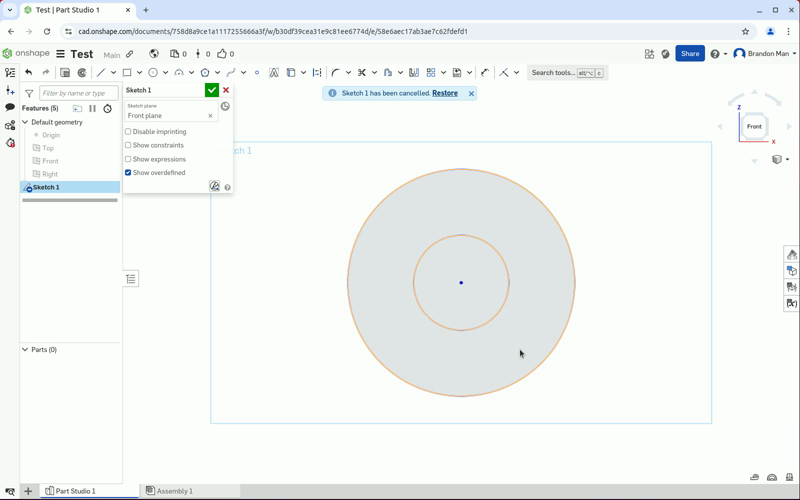
click(520, 349)
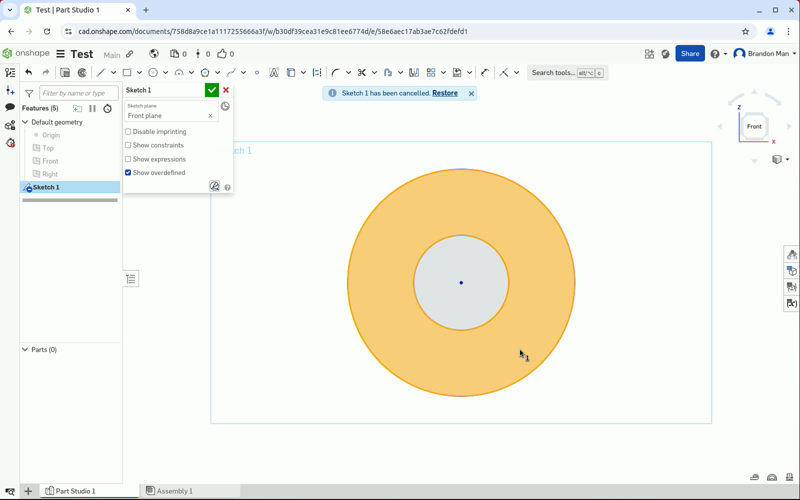
mouse_move(73, 352)
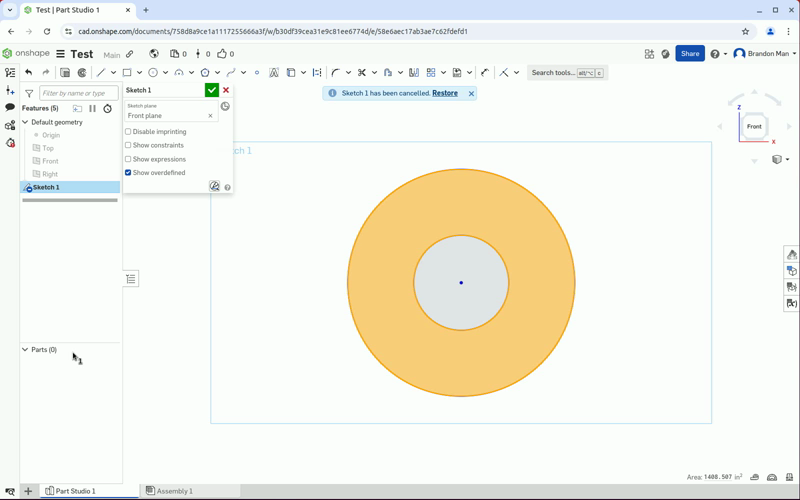
key(shift+y)
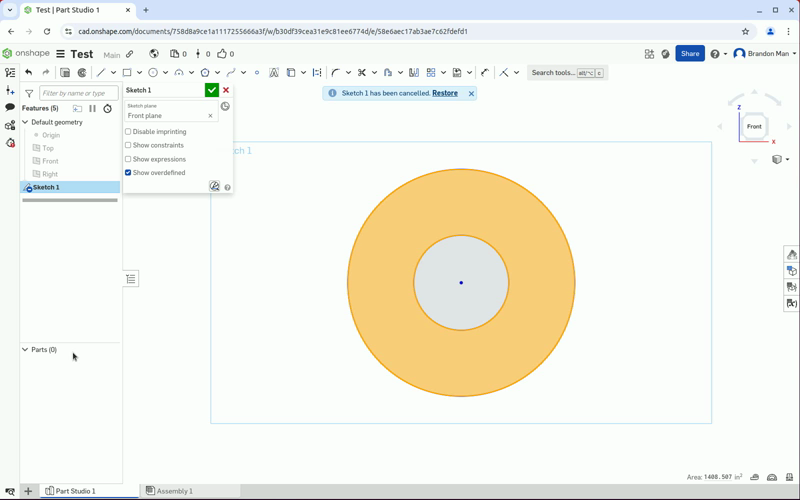
key(shift+e)
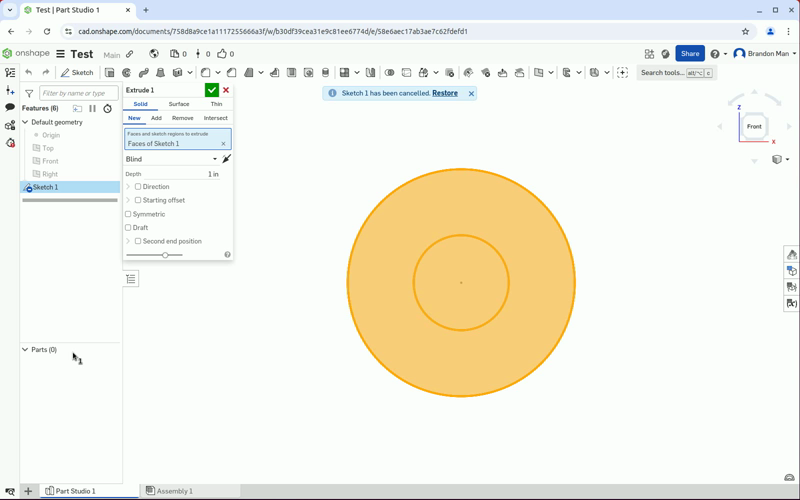
mouse_move(143, 106)
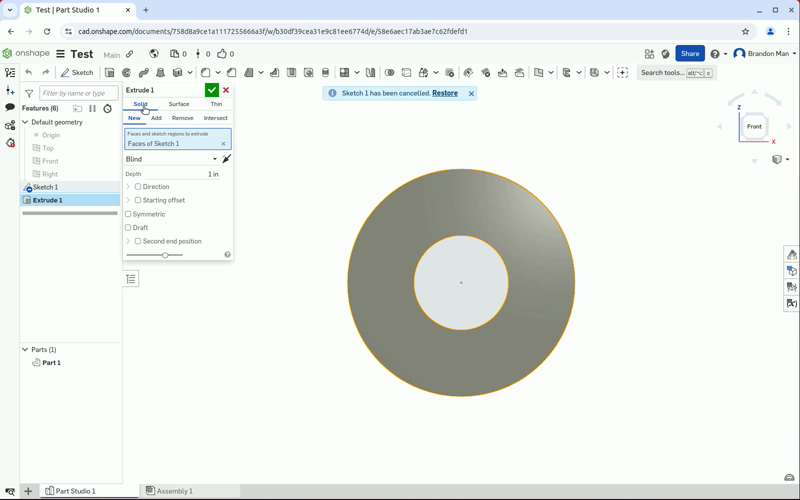
click(143, 106)
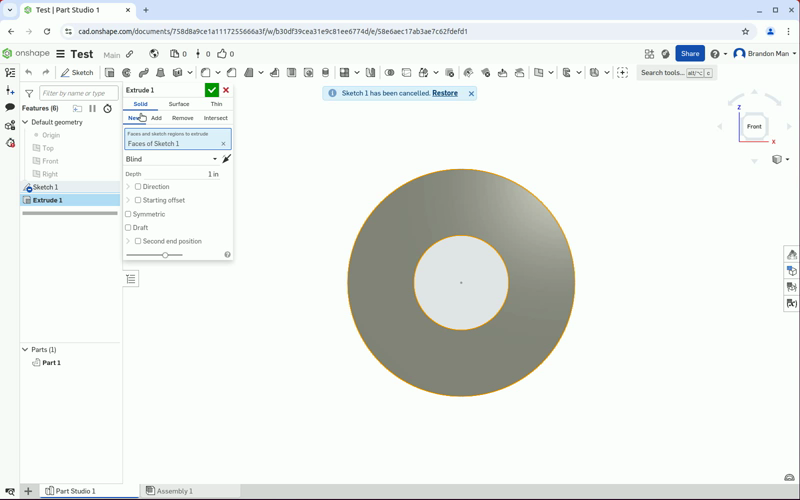
mouse_move(137, 120)
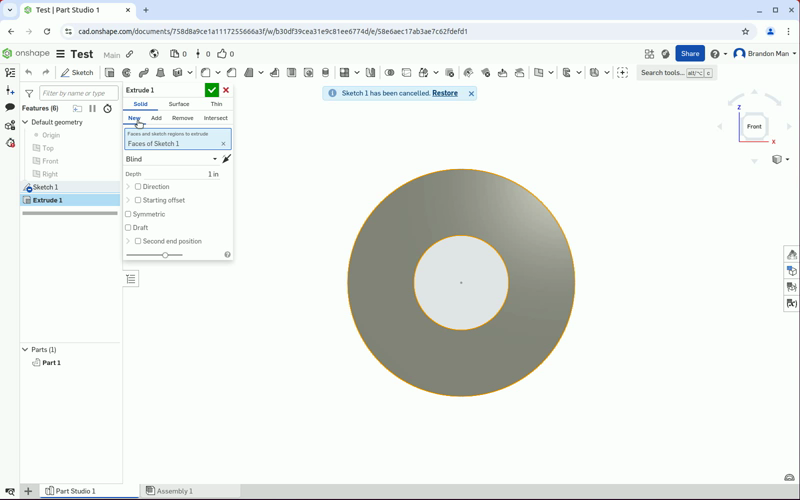
click(137, 120)
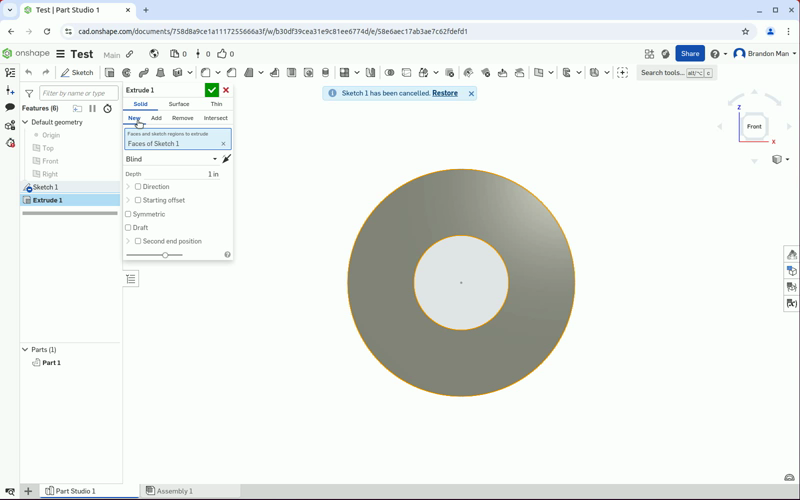
key(tab, 4)
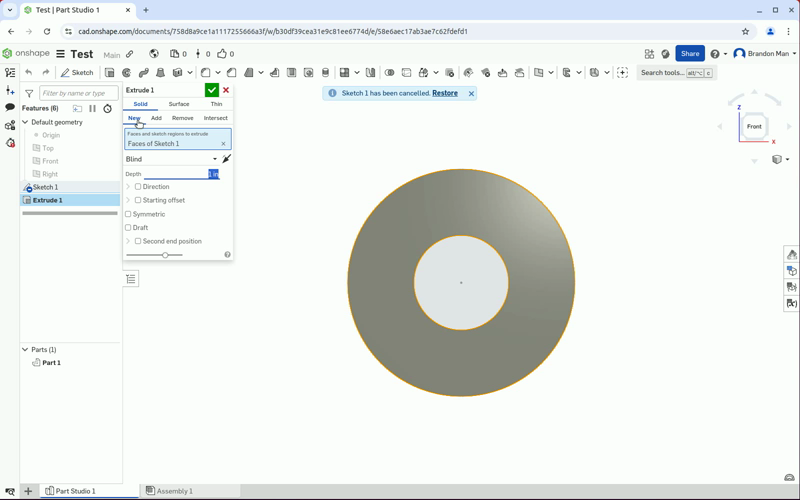
text(2.889)
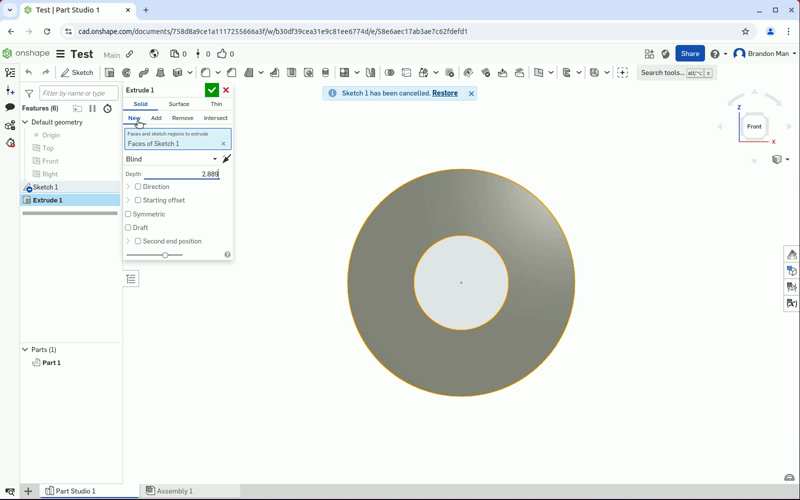
key(enter)
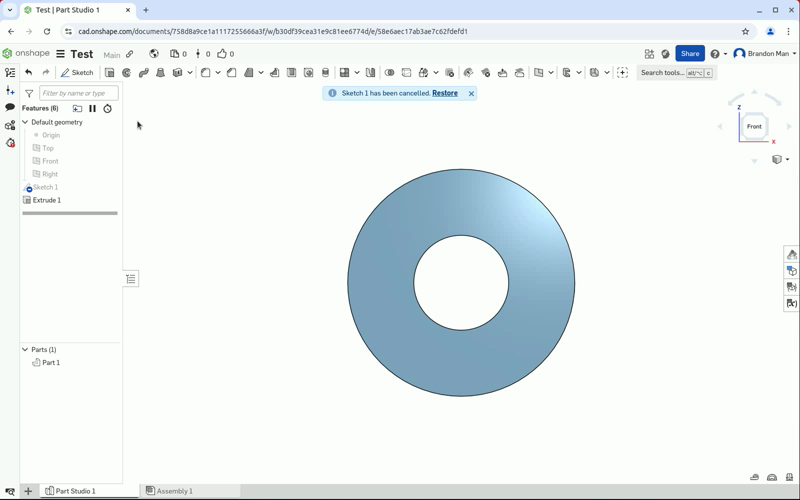
key(shift+h)
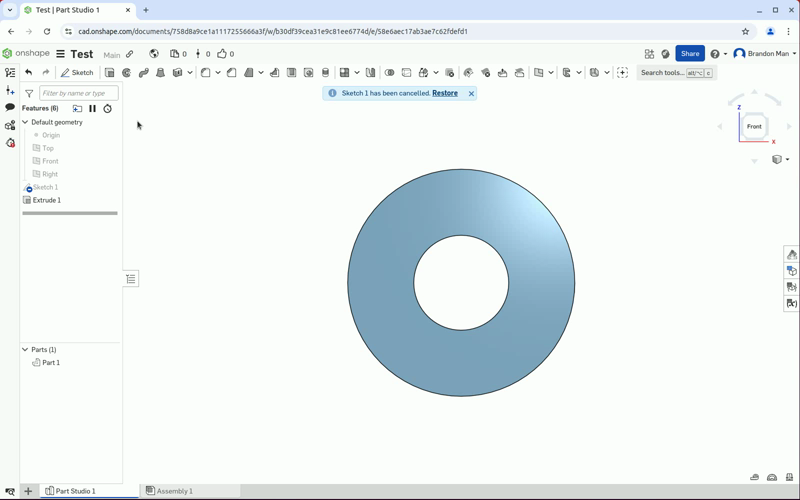
key(shift+h)
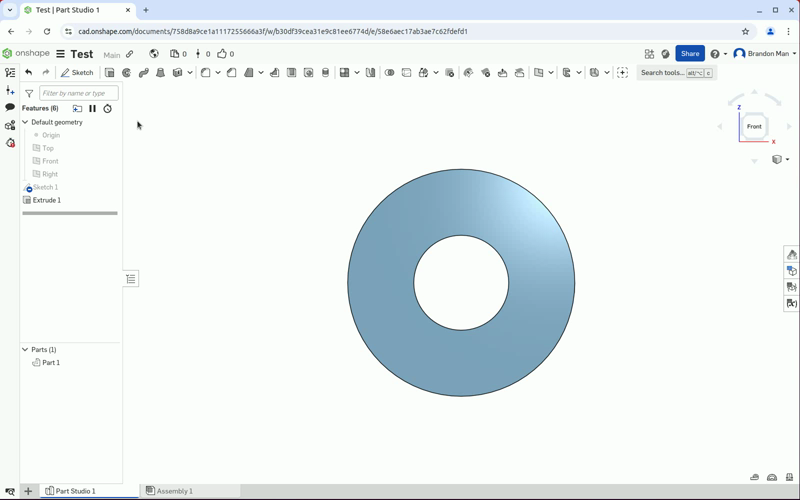
mouse_move(73, 189)
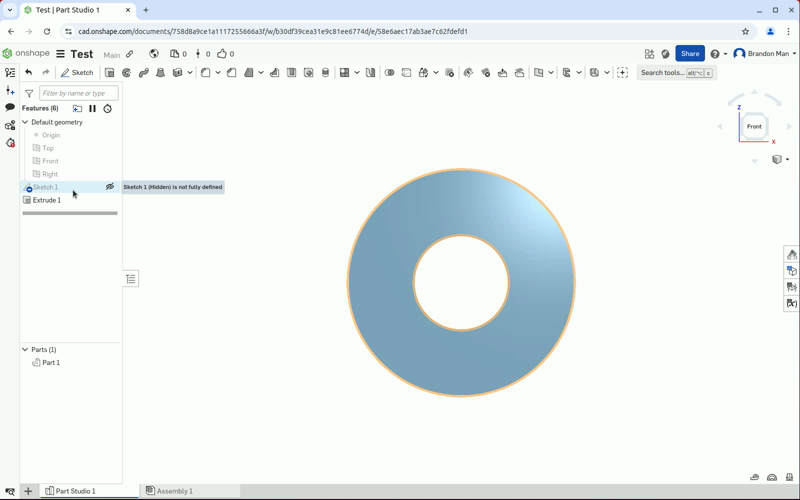
click(73, 189)
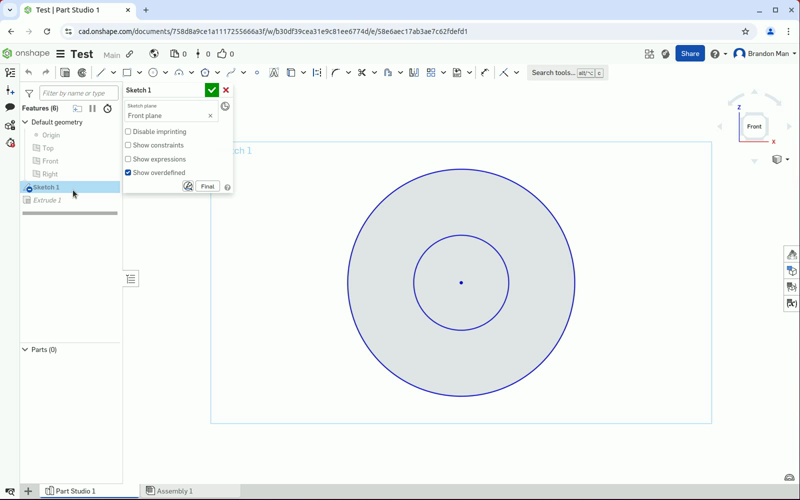
mouse_move(229, 92)
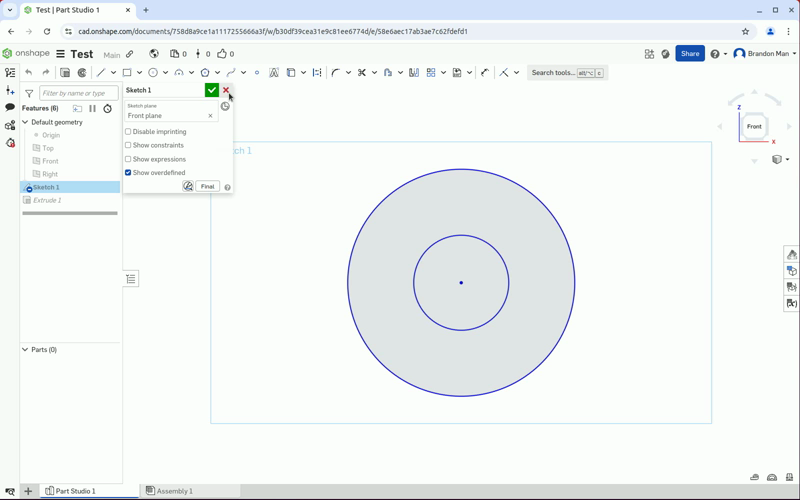
click(229, 92)
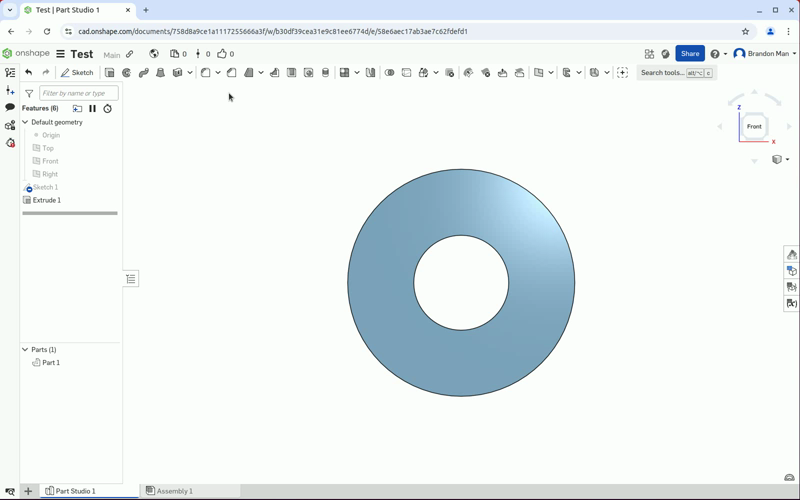
mouse_move(541, 75)
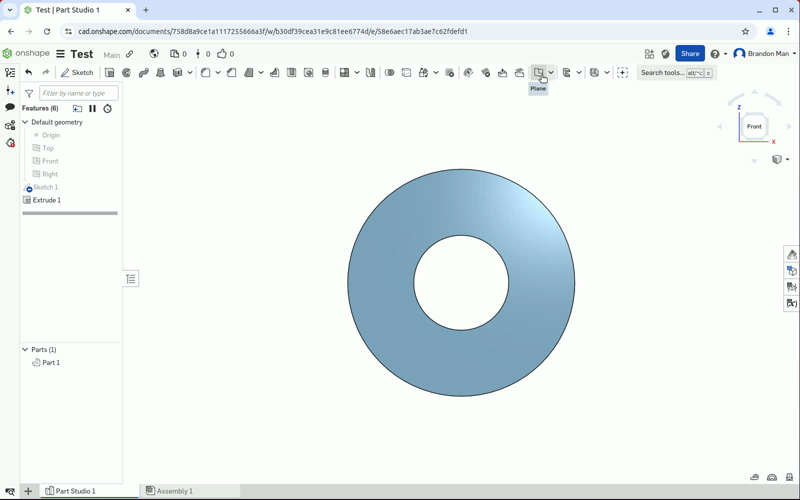
click(541, 75)
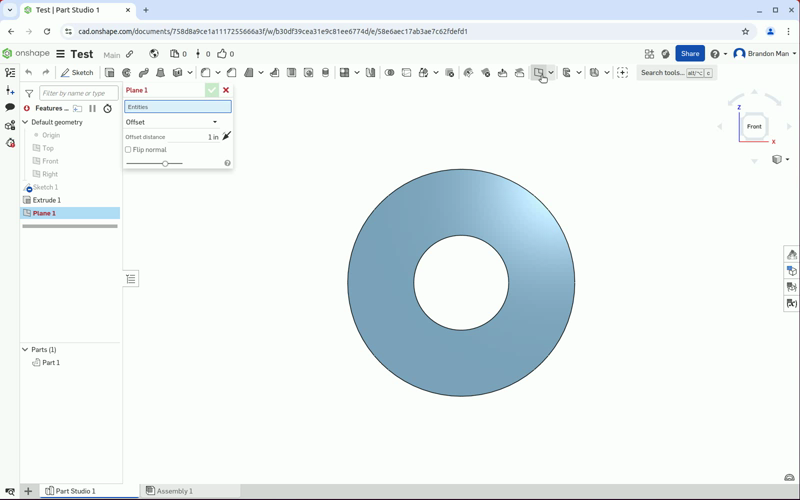
mouse_move(73, 163)
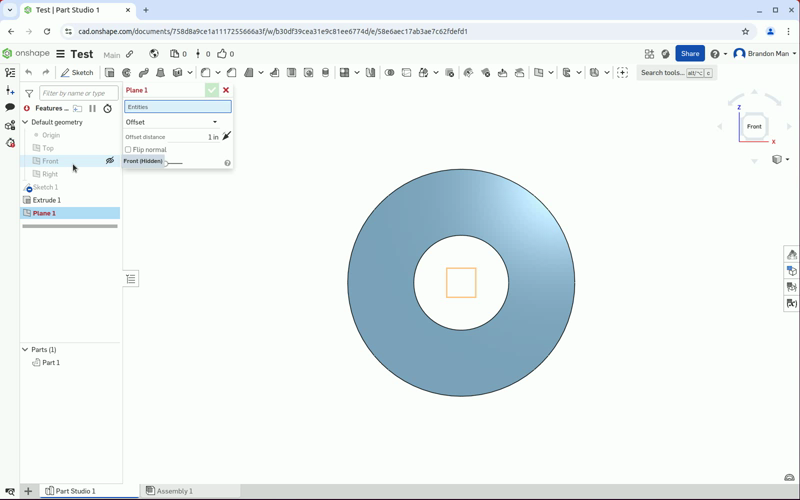
click(73, 163)
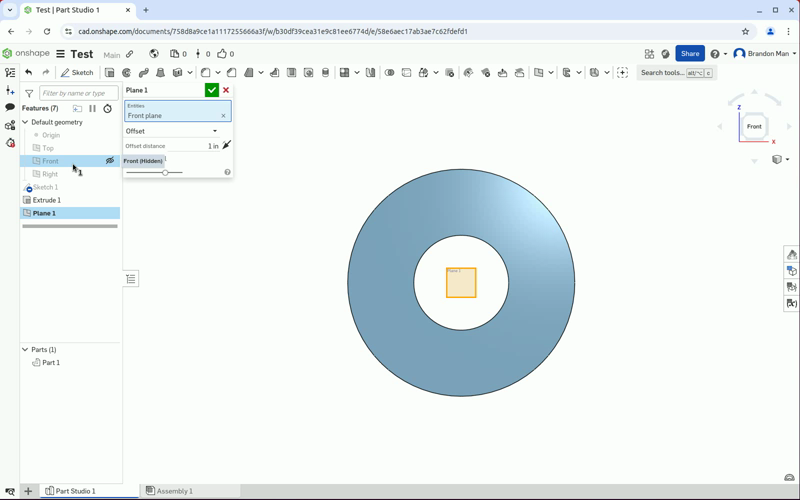
key(tab, 2)
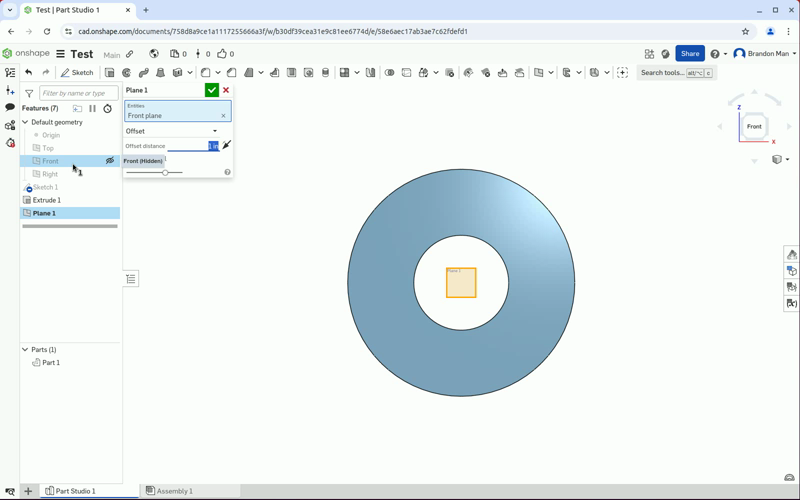
text(2.896)
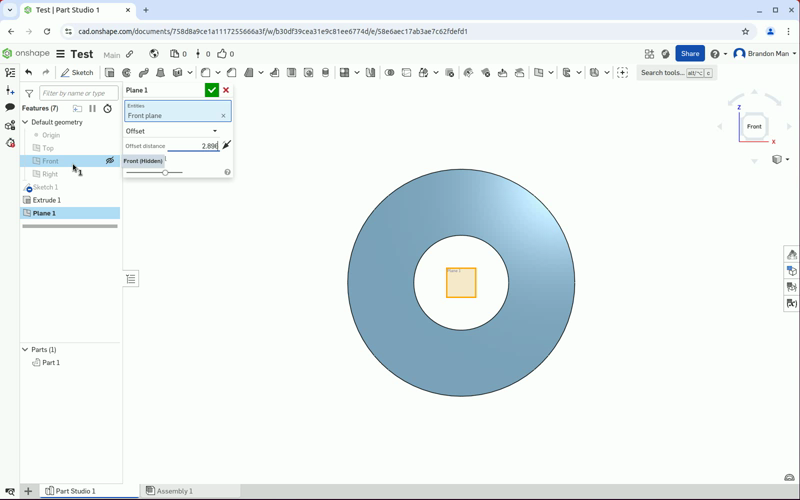
key(enter, 2)
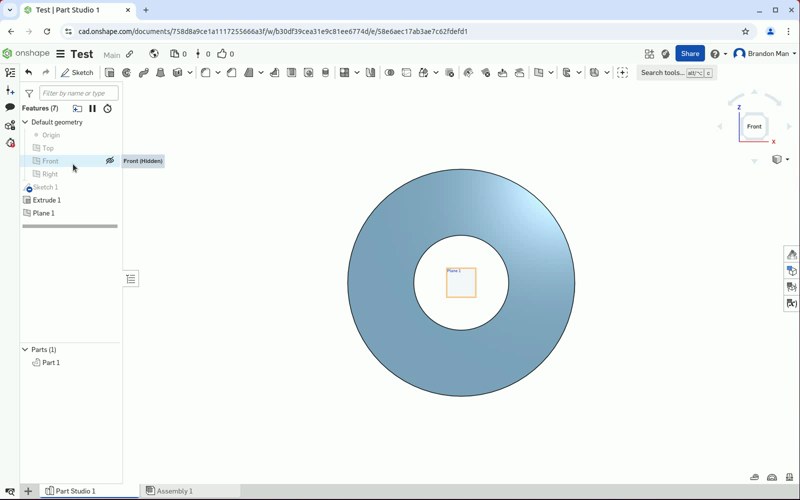
key(shift+s)
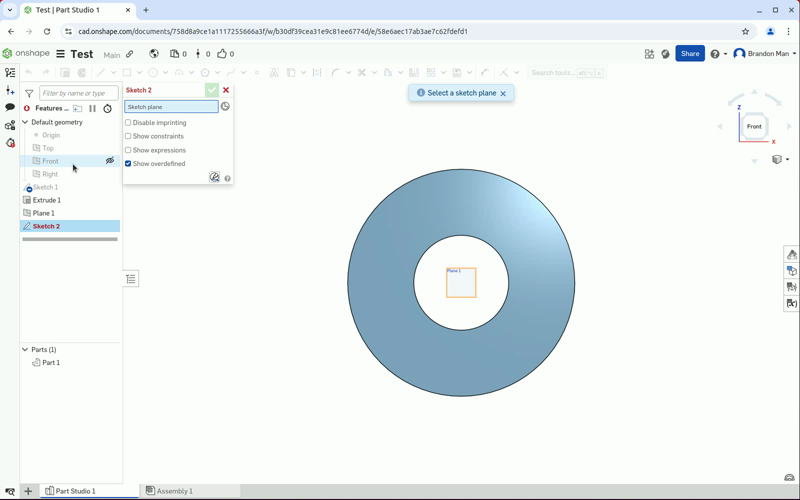
mouse_move(73, 215)
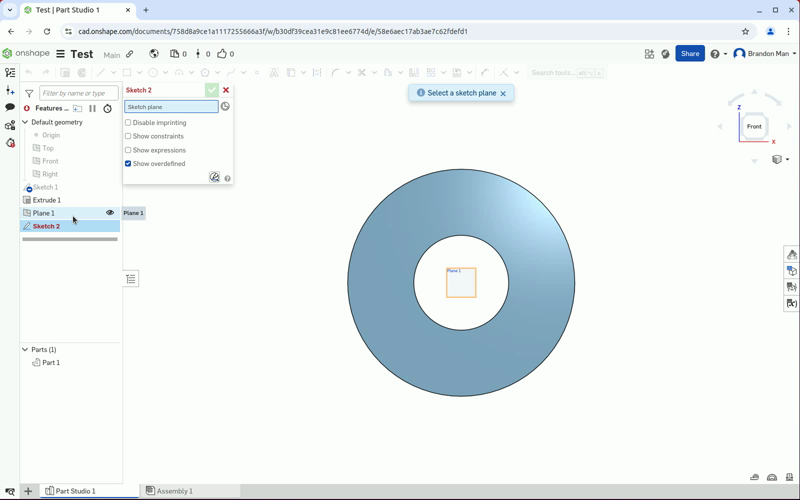
click(73, 215)
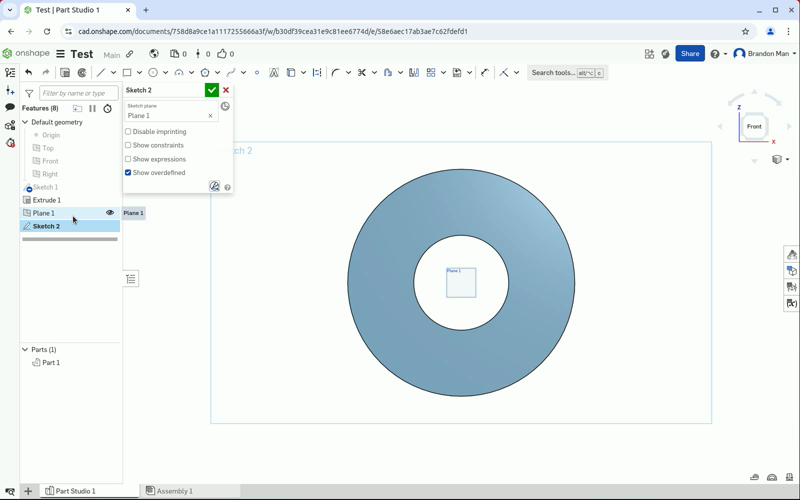
mouse_move(73, 352)
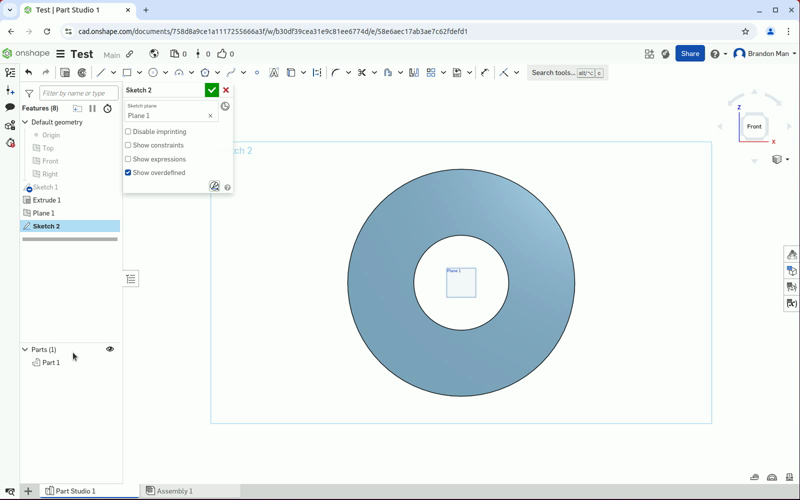
key(y)
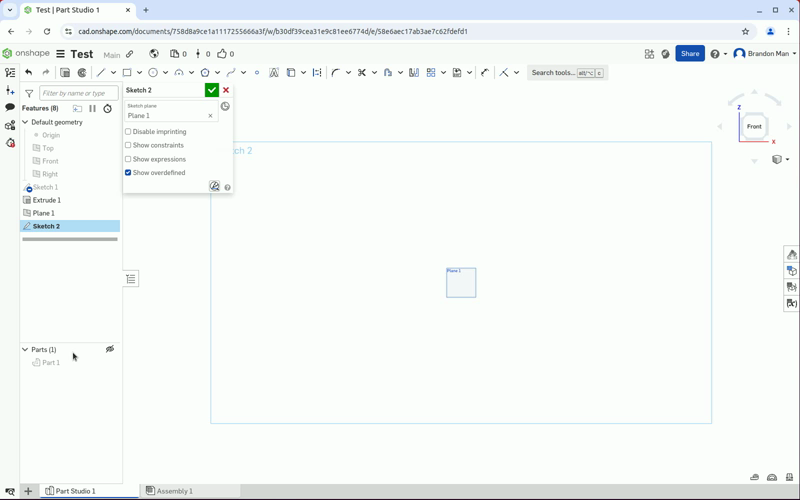
key(c)
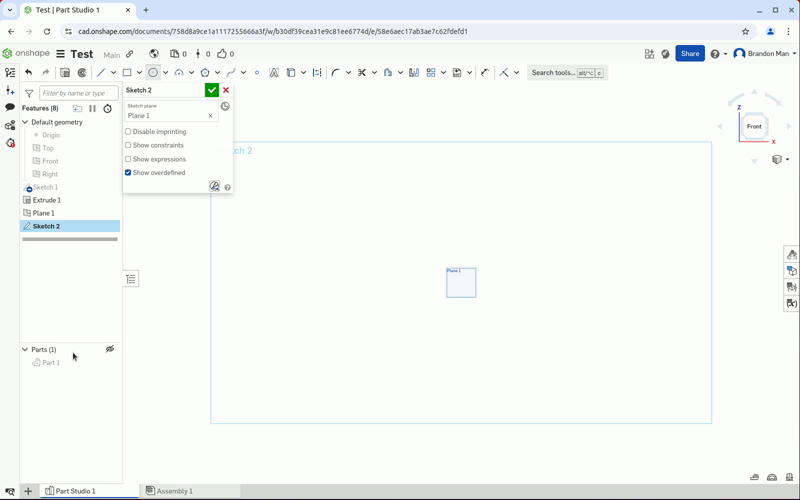
key_down(shift)
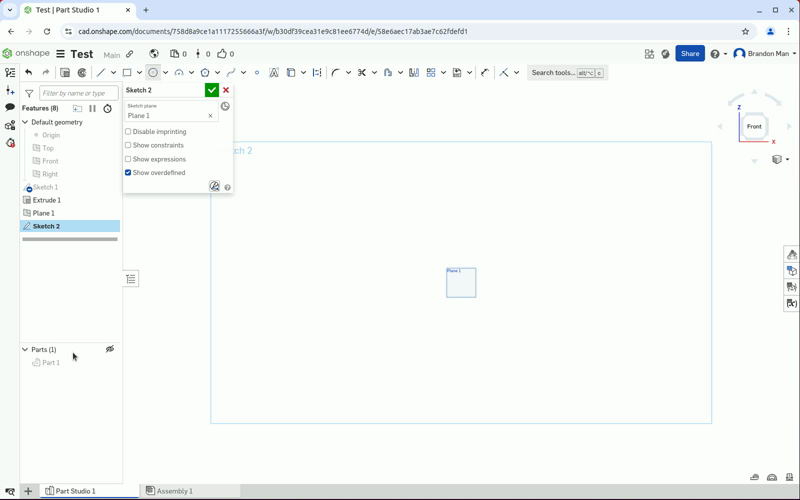
mouse_move(461, 282)
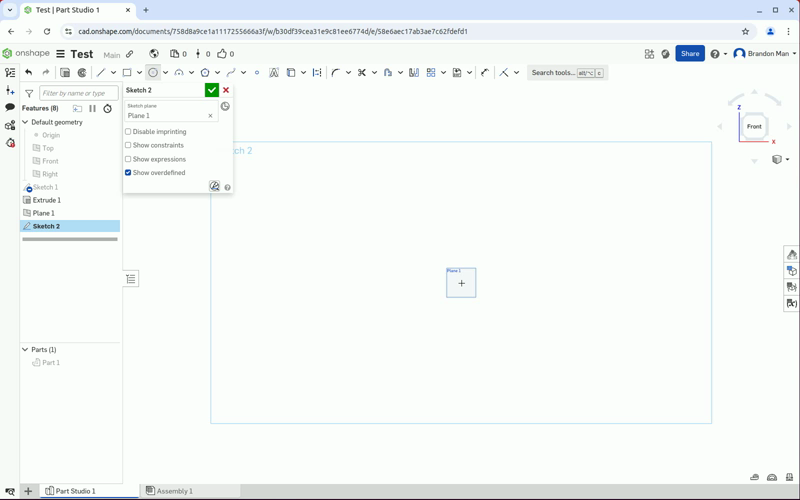
click(461, 282)
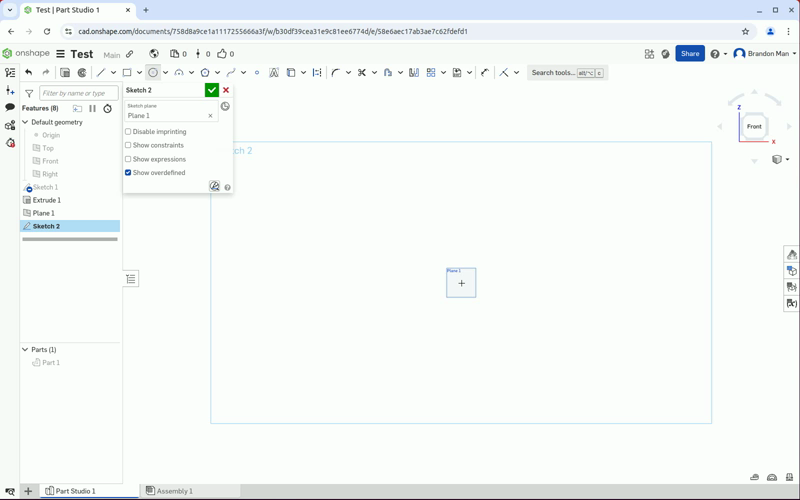
key_up(shift)
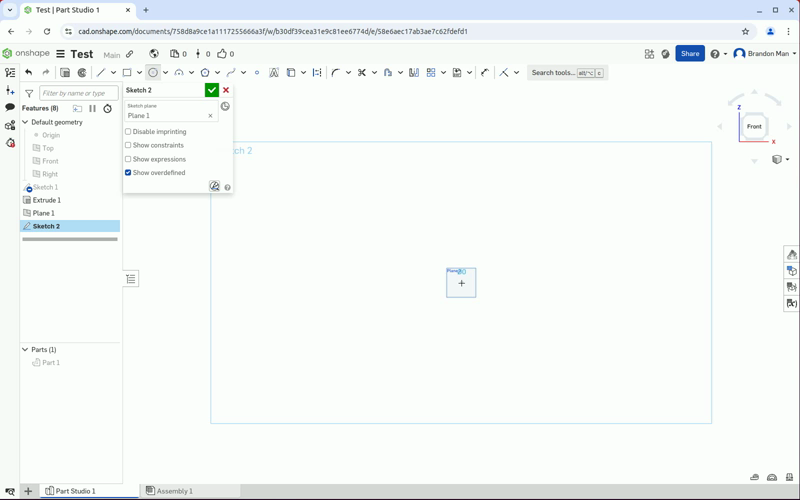
mouse_move(524, 282)
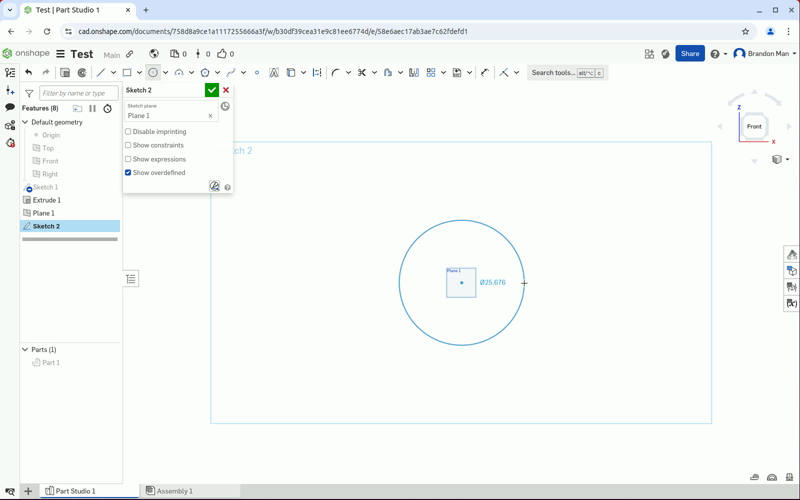
click(524, 282)
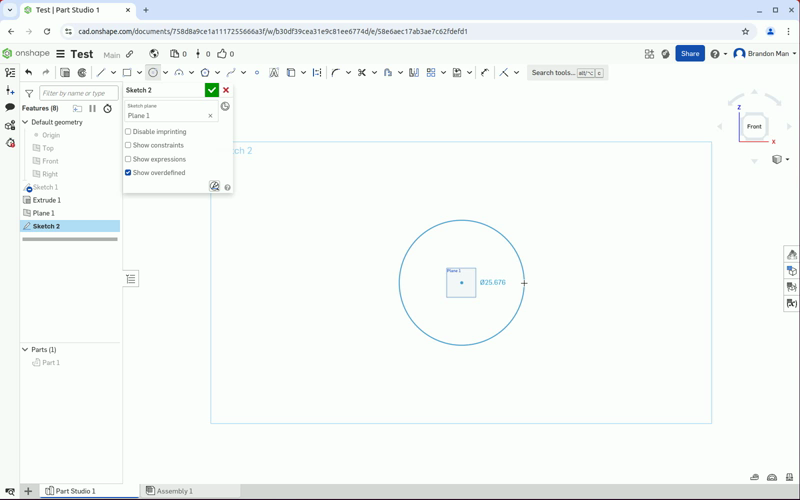
key(esc)
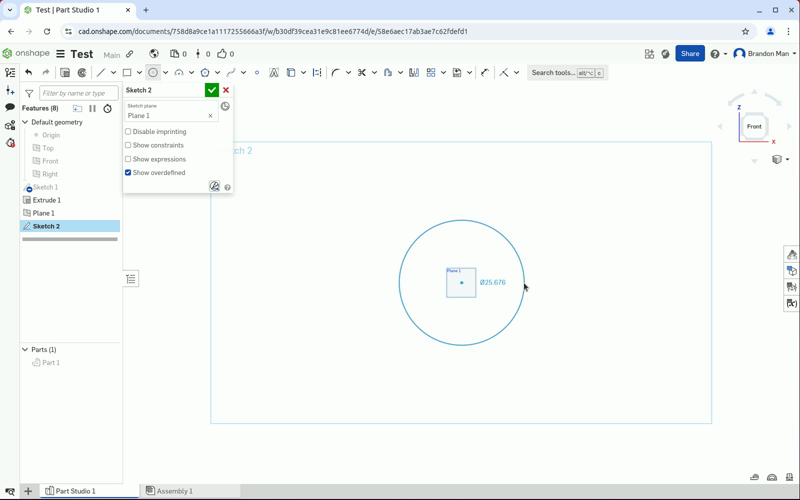
key(c)
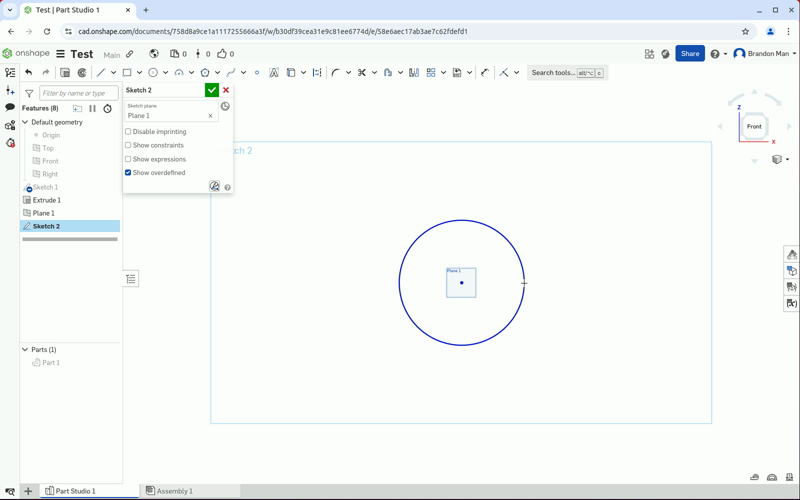
key_down(shift)
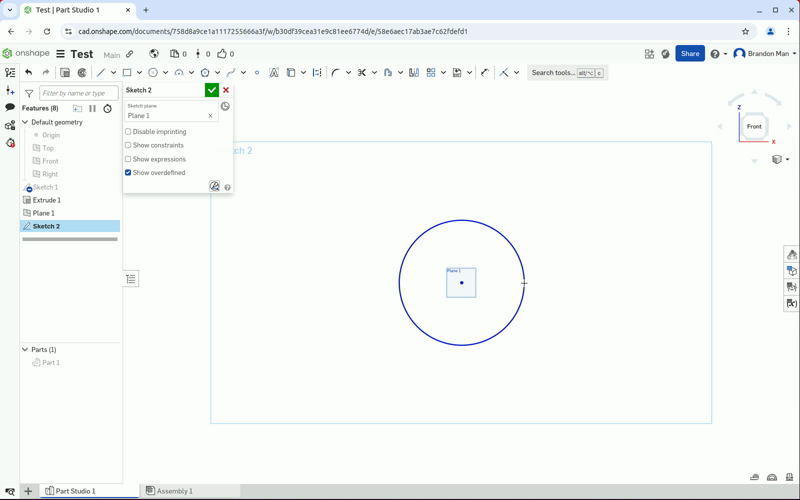
mouse_move(461, 282)
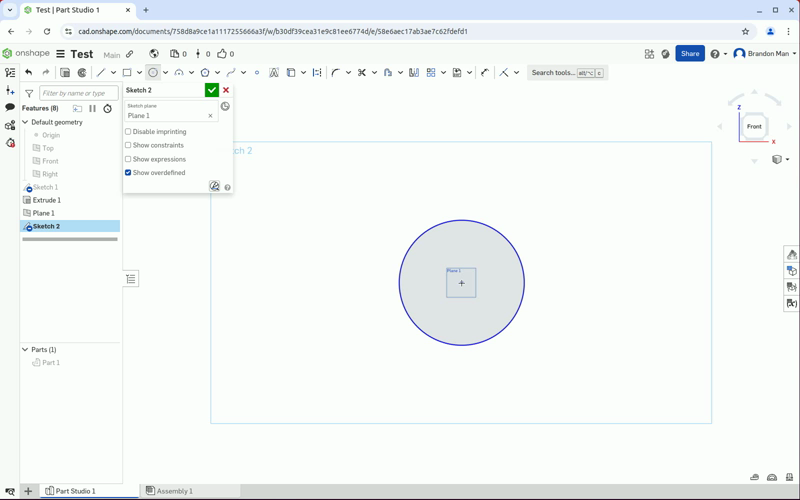
click(461, 282)
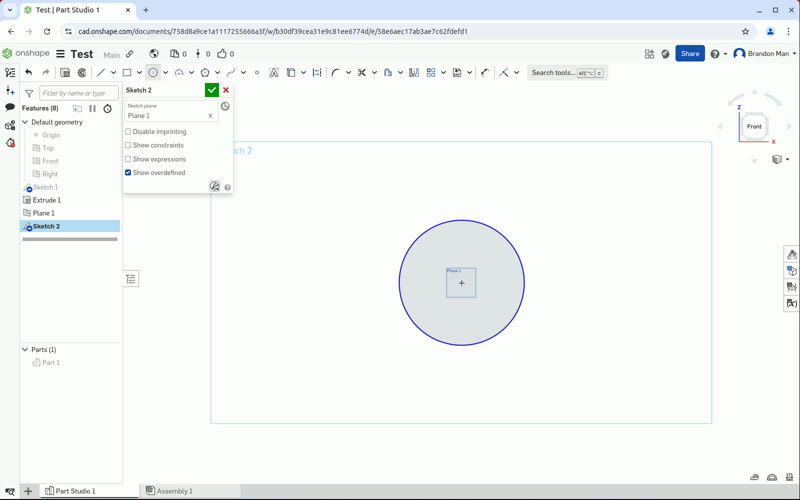
key_up(shift)
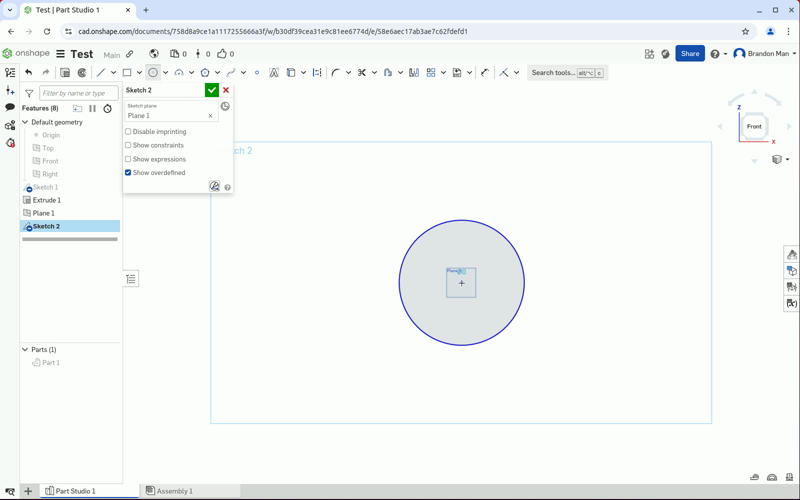
mouse_move(515, 282)
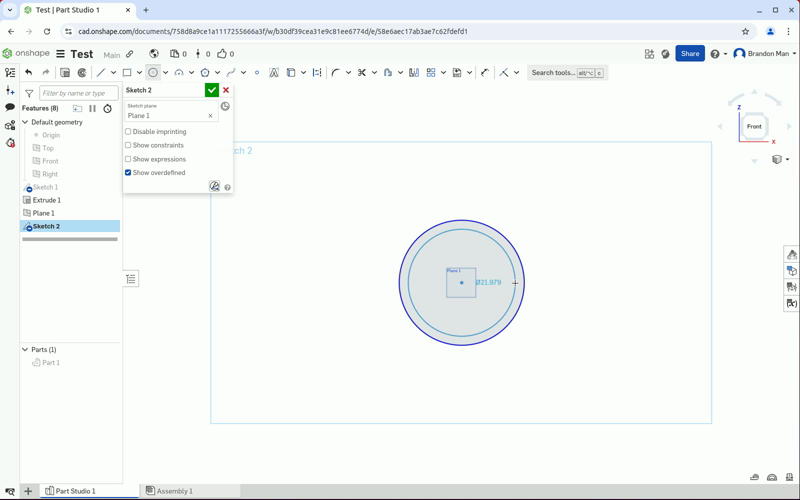
click(515, 282)
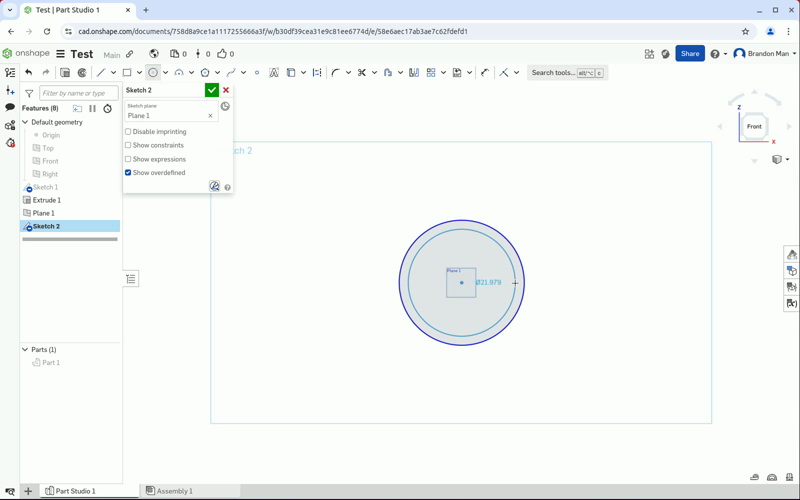
key(esc)
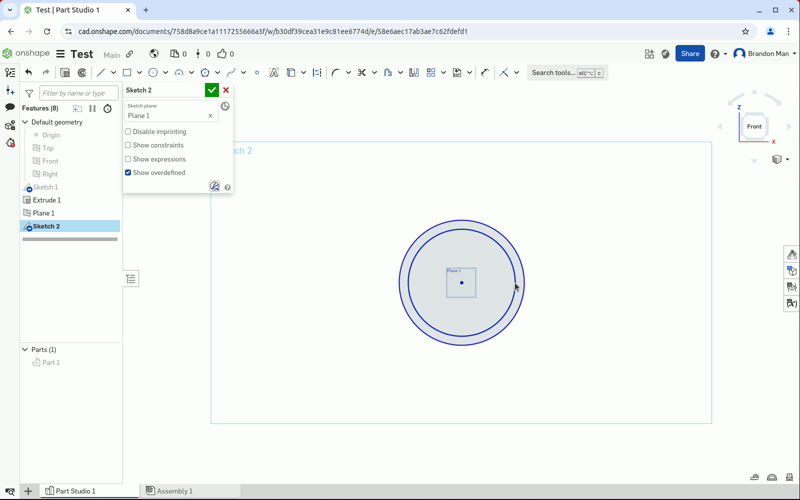
mouse_move(407, 298)
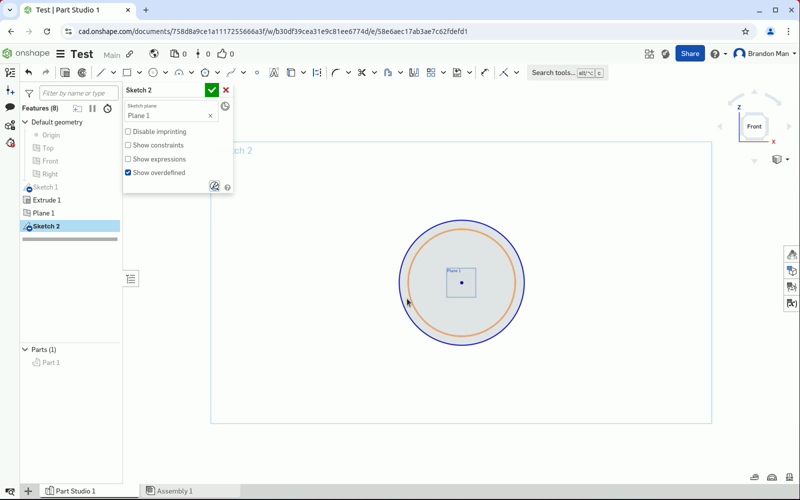
click(407, 298)
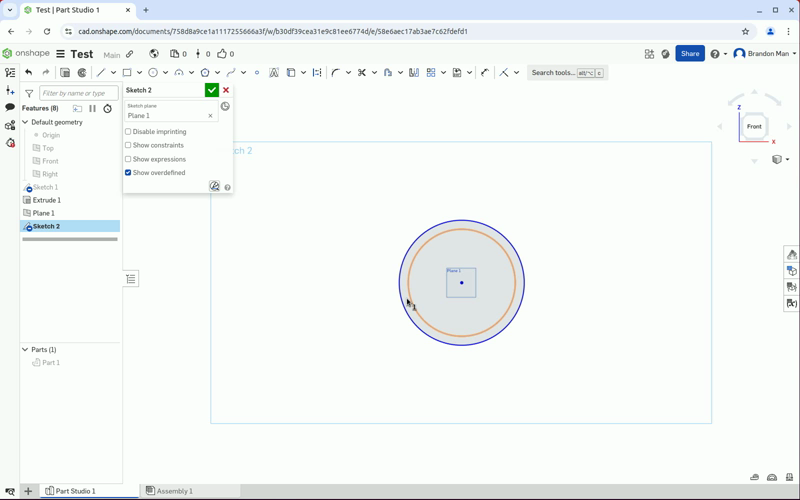
mouse_move(73, 352)
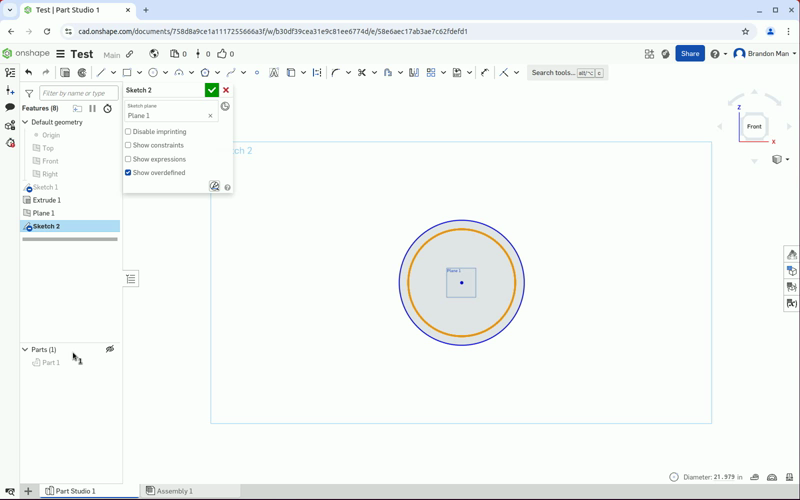
key(shift+y)
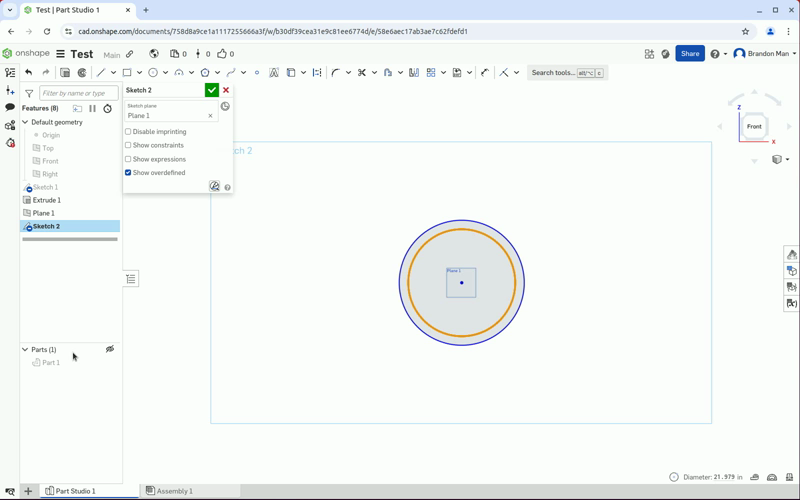
key(shift+e)
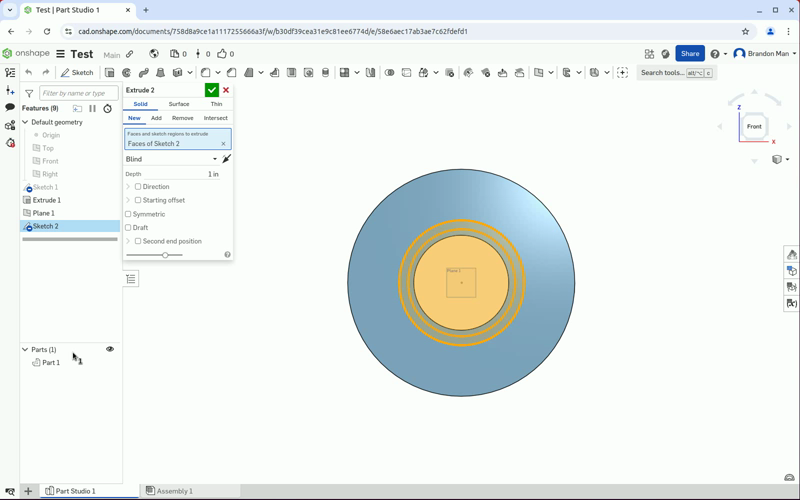
mouse_move(143, 106)
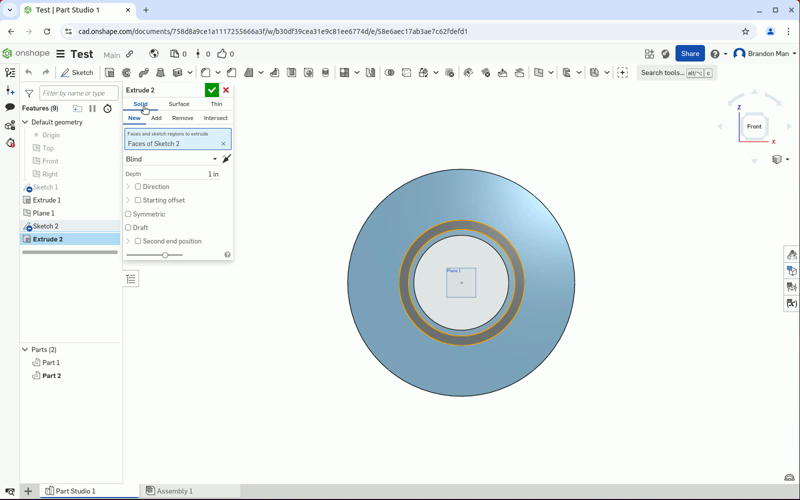
click(143, 106)
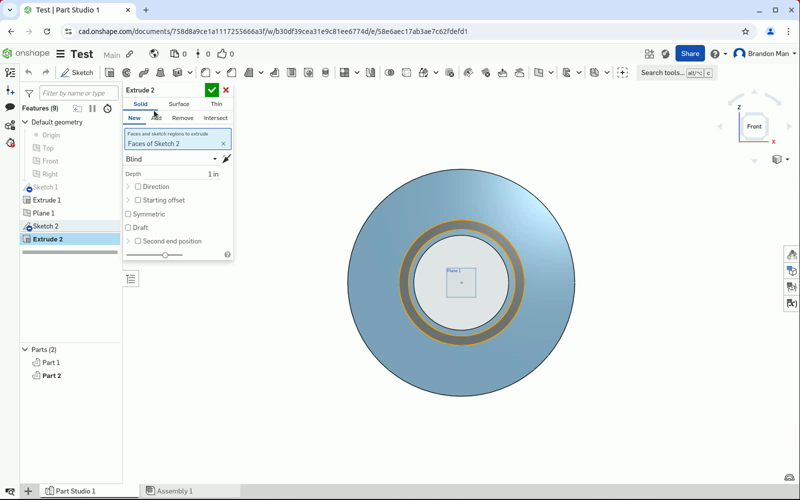
mouse_move(186, 120)
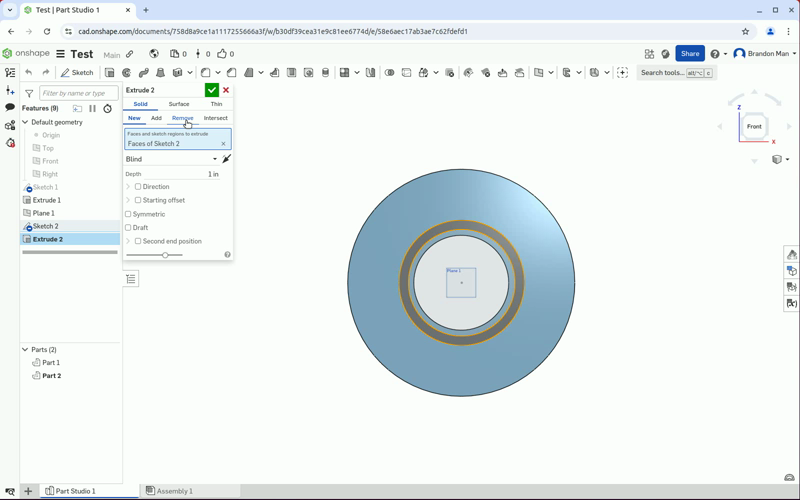
click(186, 120)
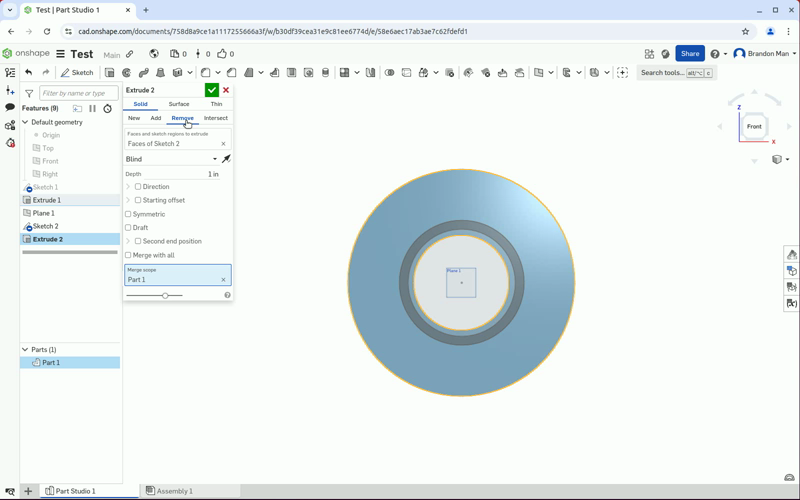
key(tab, 4)
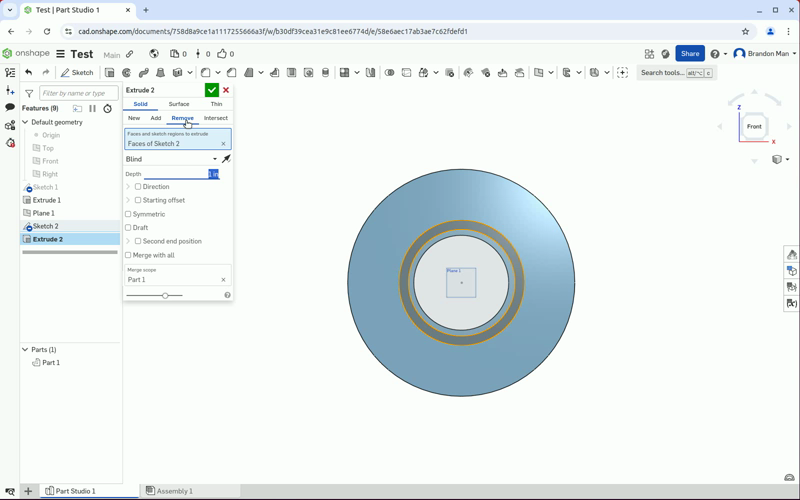
text(0.722)
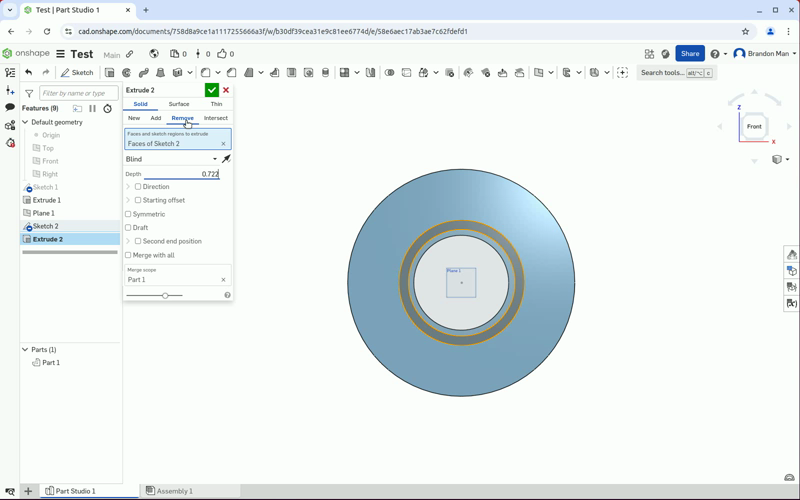
key(tab, 6)
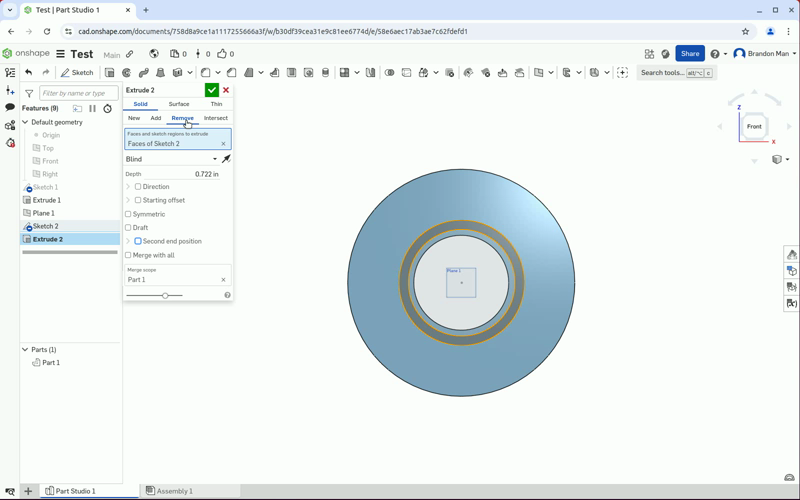
key(space)
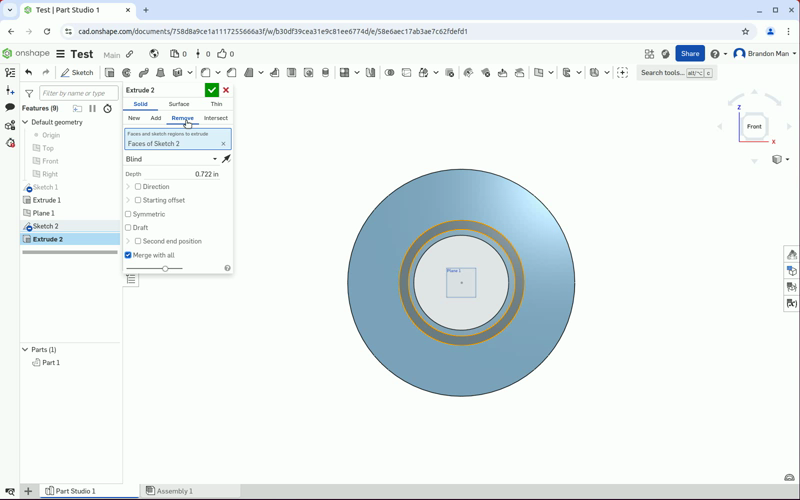
key(enter)
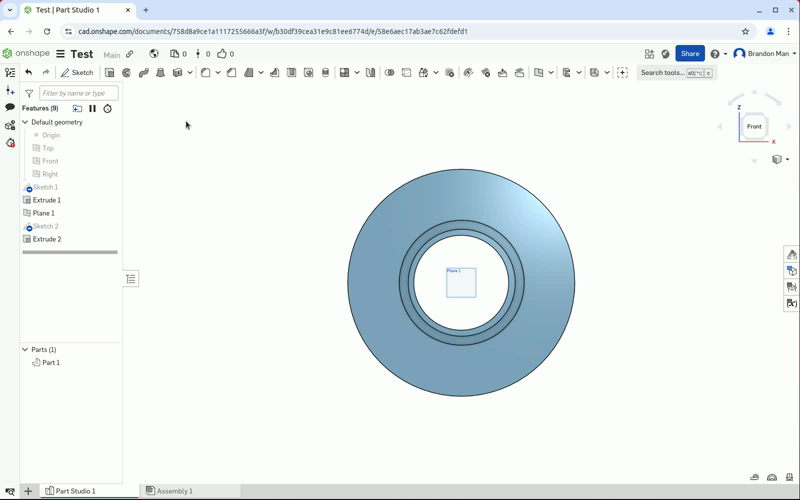
key(shift+h)
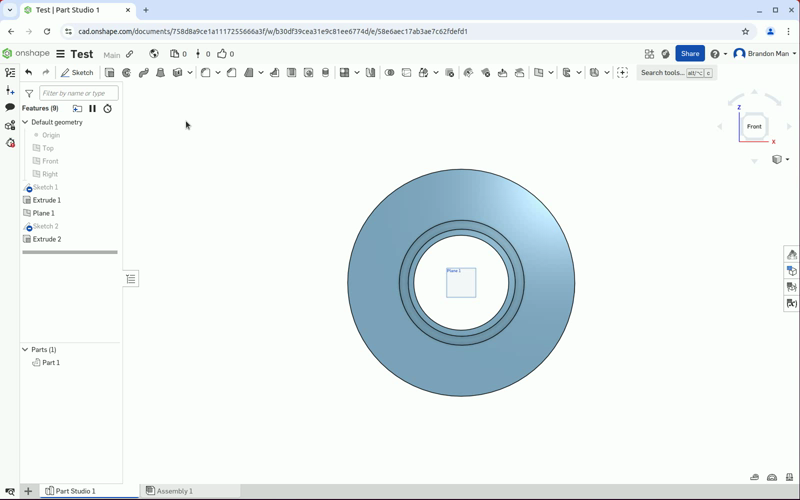
key(shift+h)
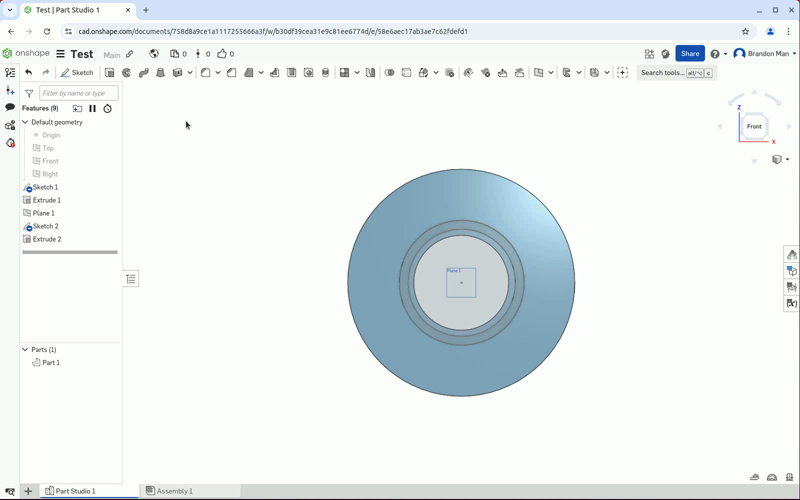
key(shift+7)
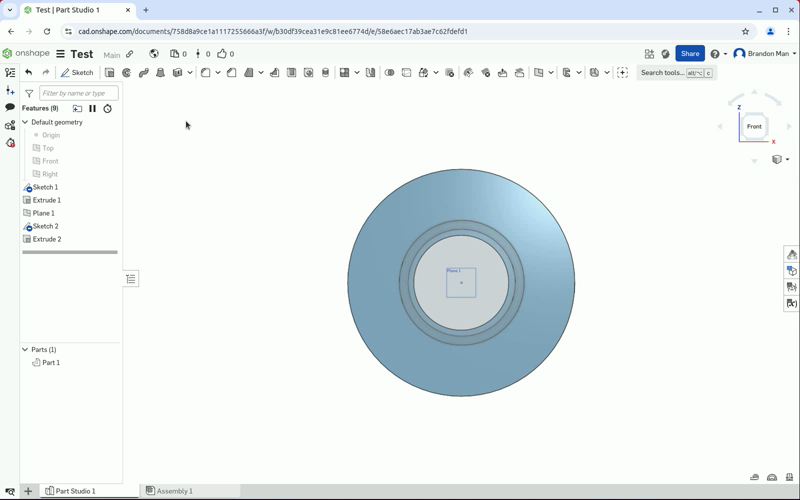
key(left, 2)
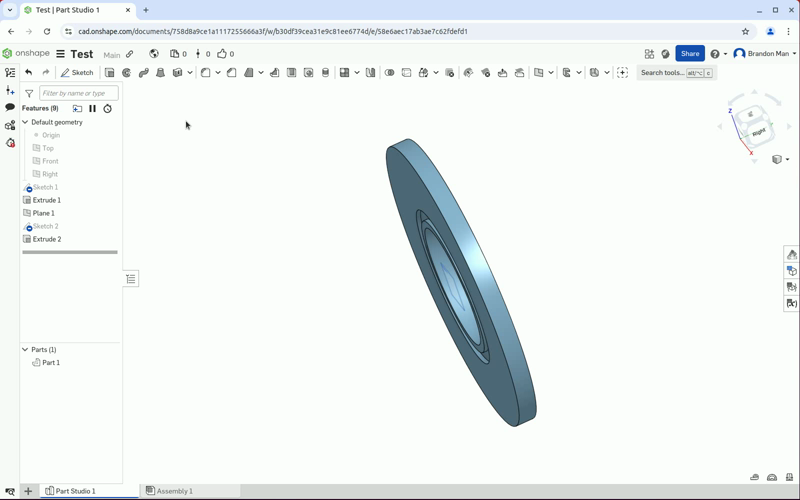
key(down, 2)
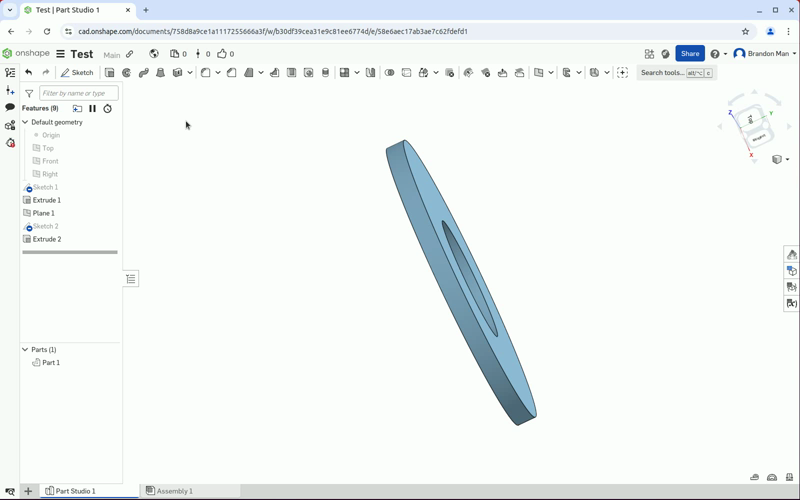
key(up, 2)
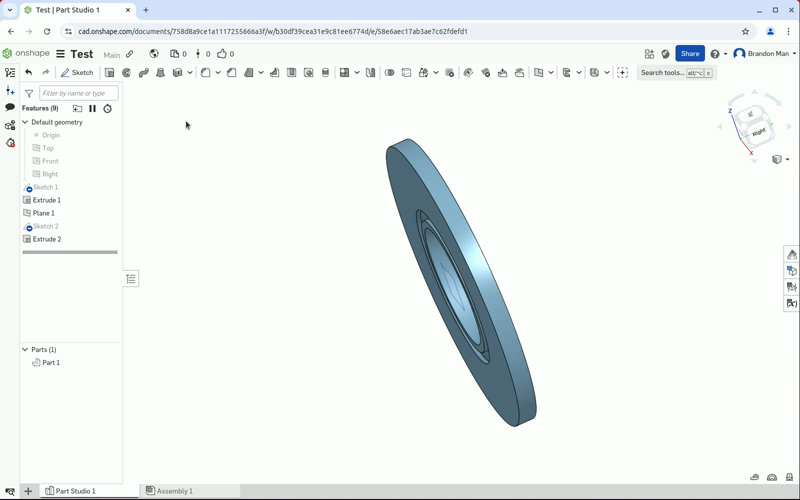
key(right, 2)
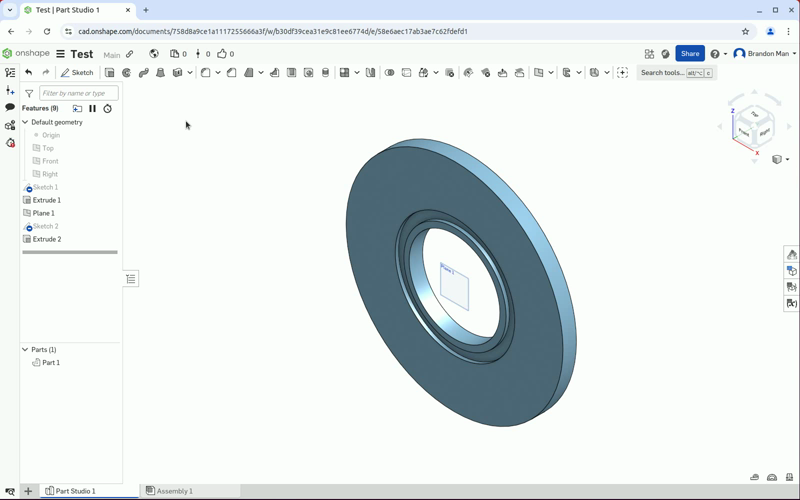
mouse_move(73, 189)
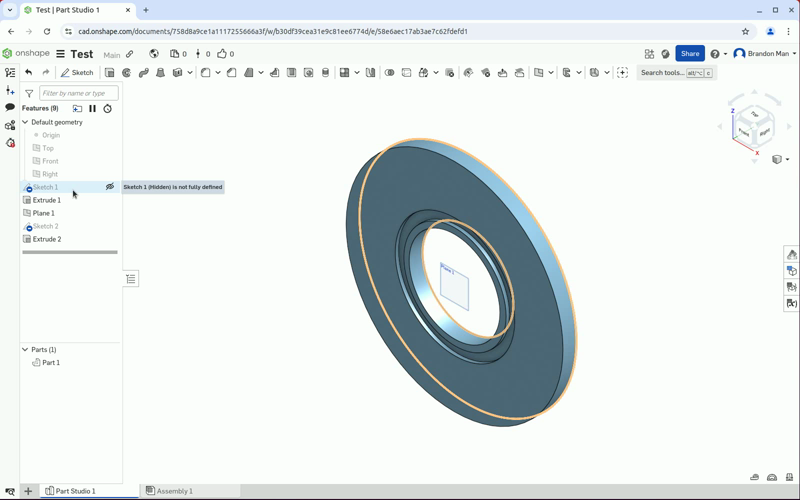
click(73, 189)